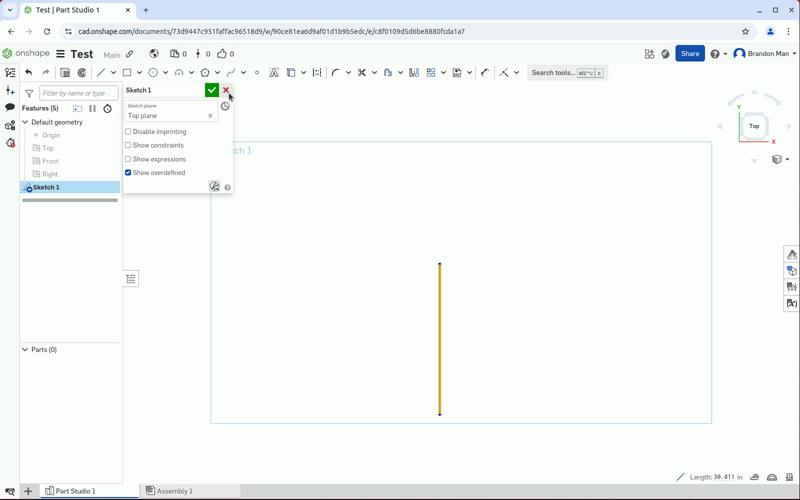
key(shift+h)
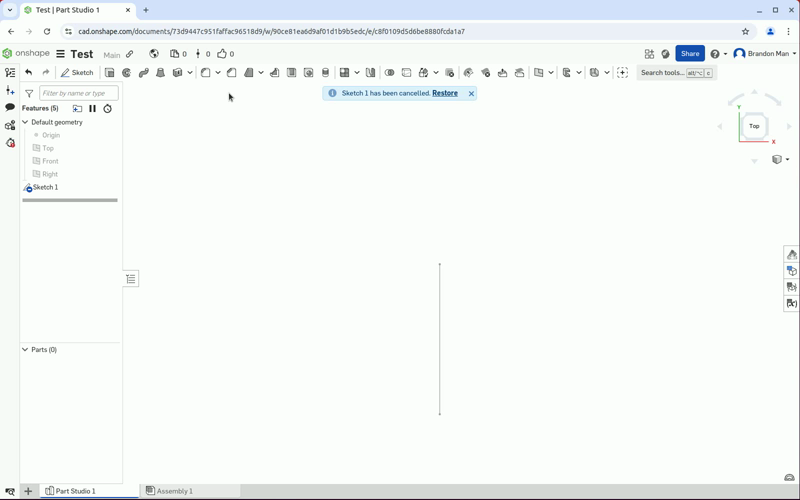
mouse_move(73, 352)
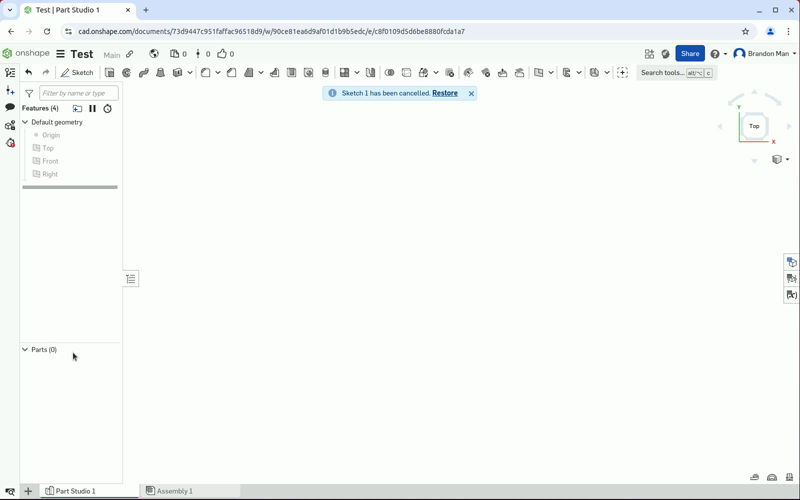
key(y)
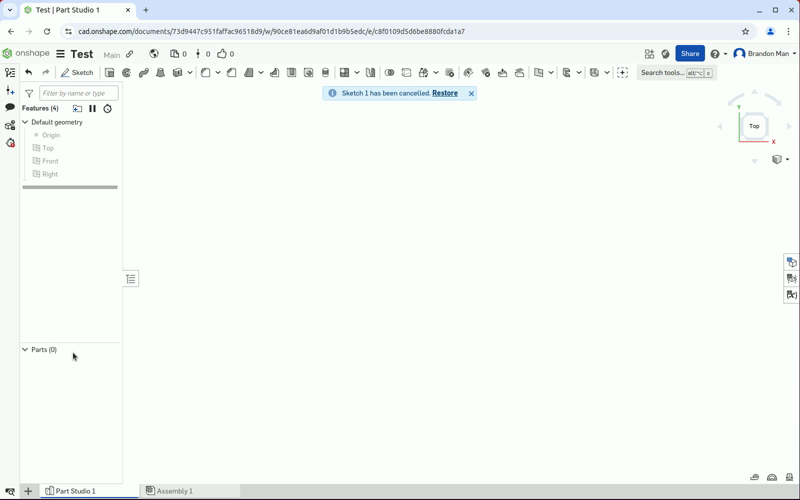
key(shift+p)
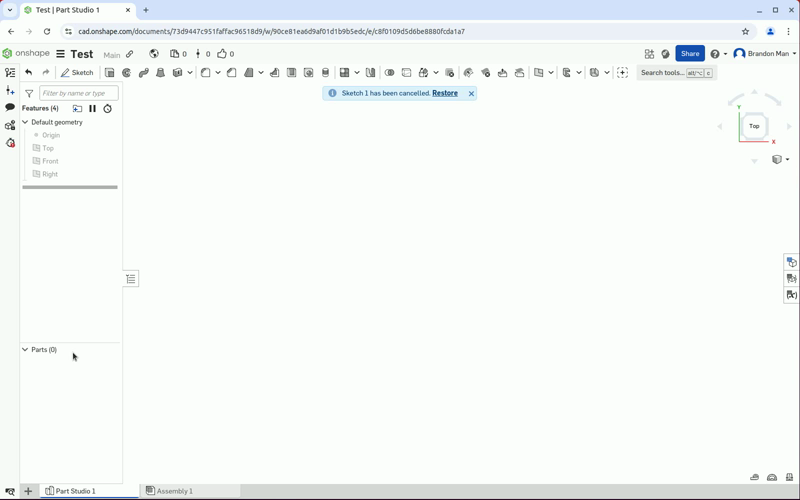
key(space)
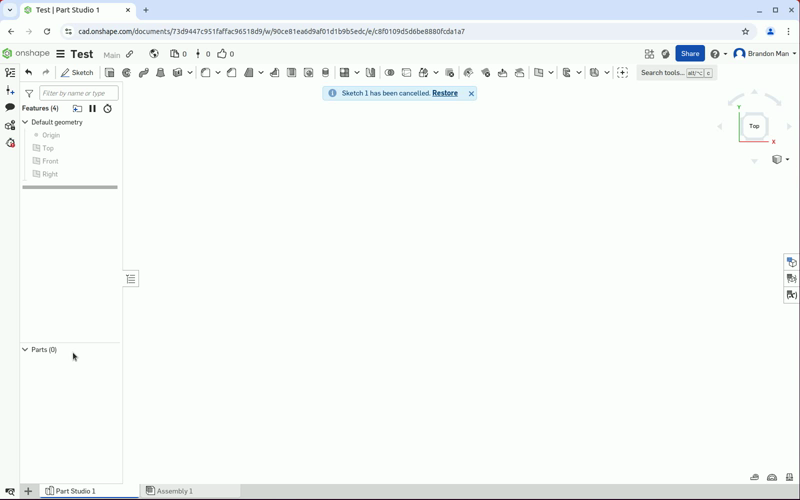
key_down(shift)
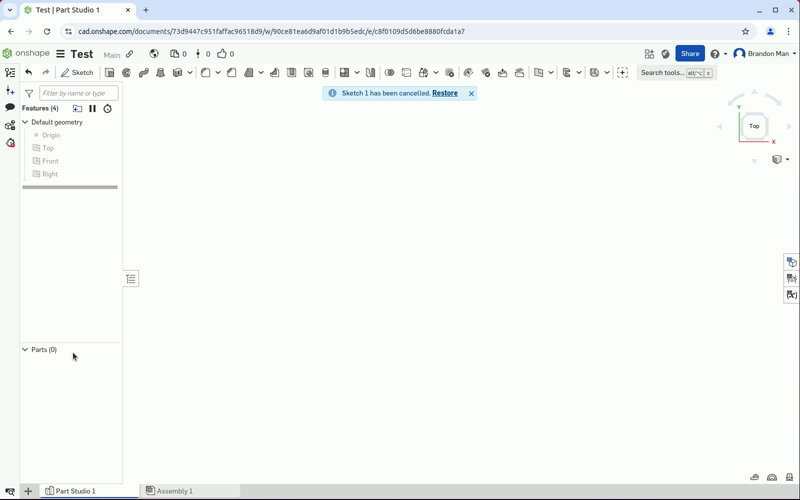
key(up)
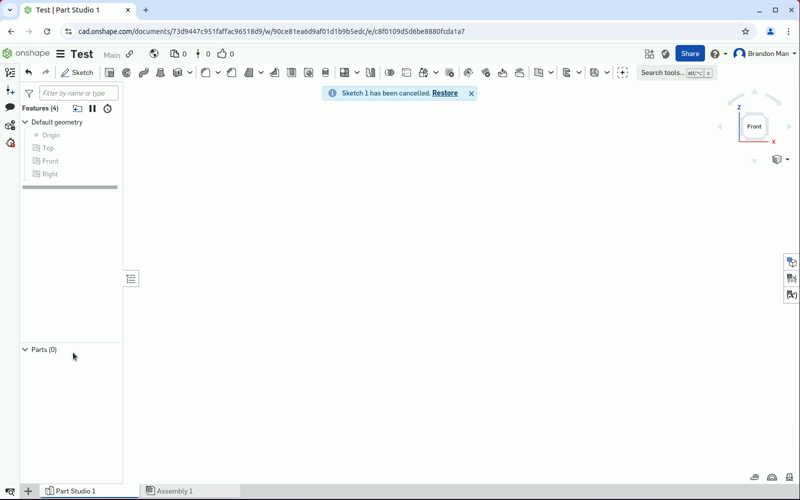
key_up(shift)
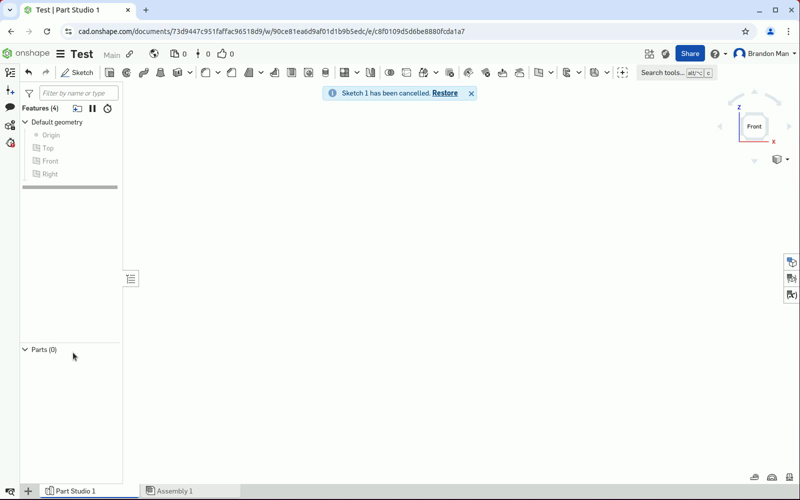
mouse_move(73, 352)
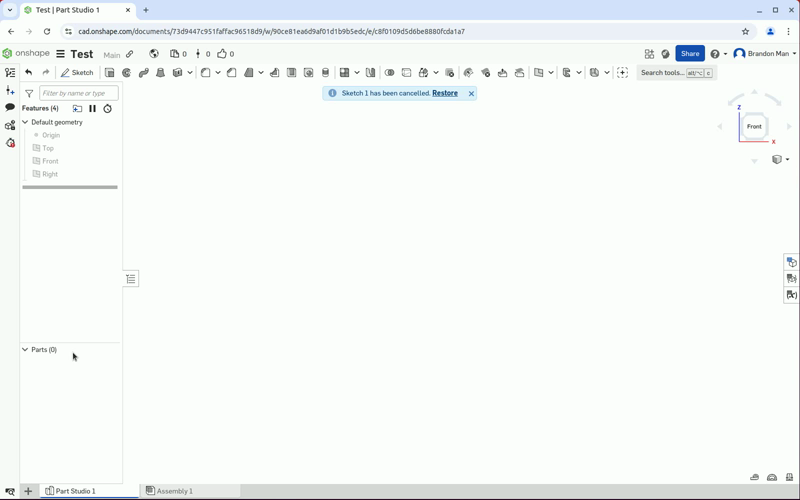
key(shift+y)
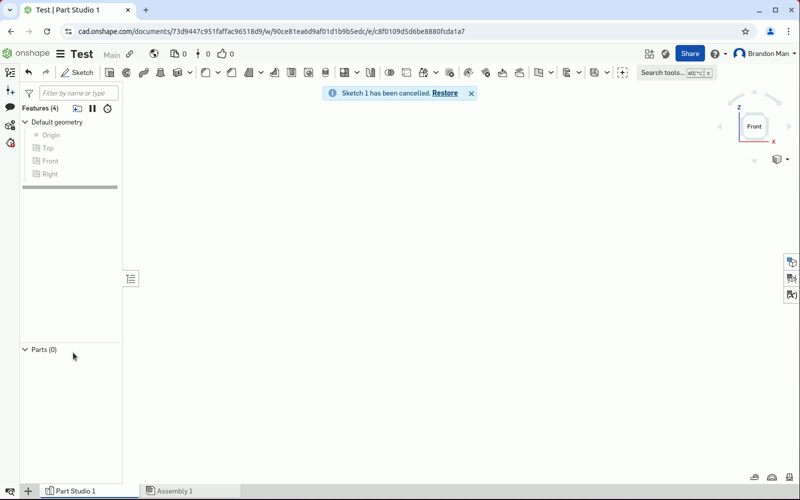
key(shift+s)
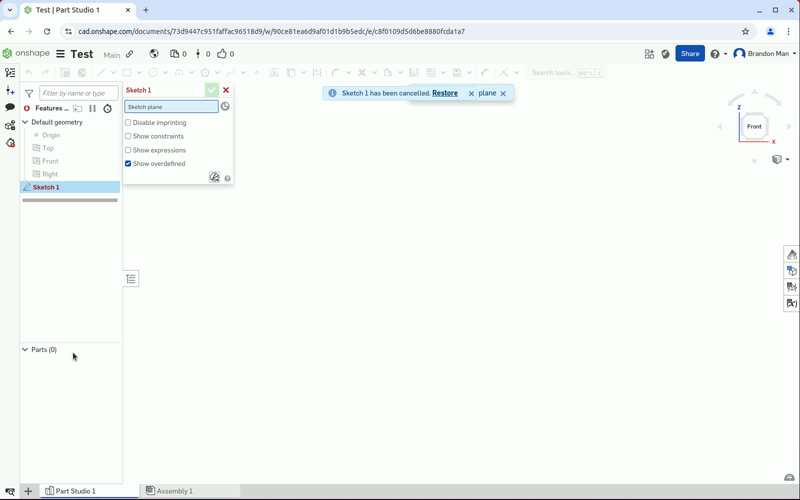
mouse_move(73, 163)
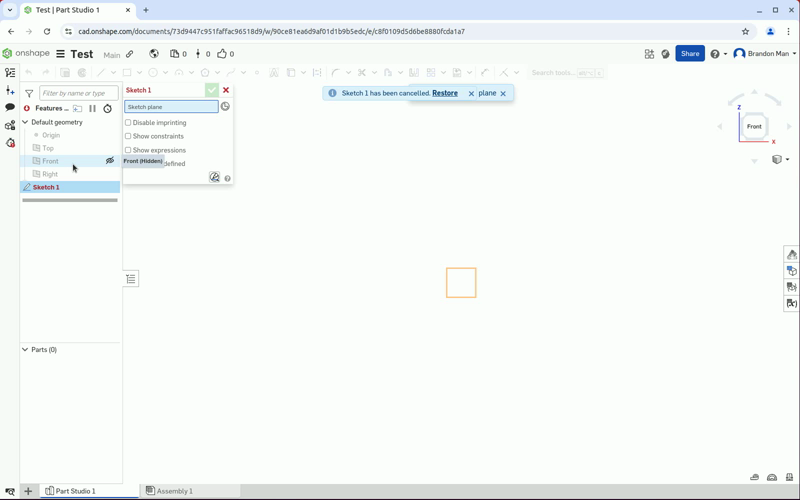
click(73, 163)
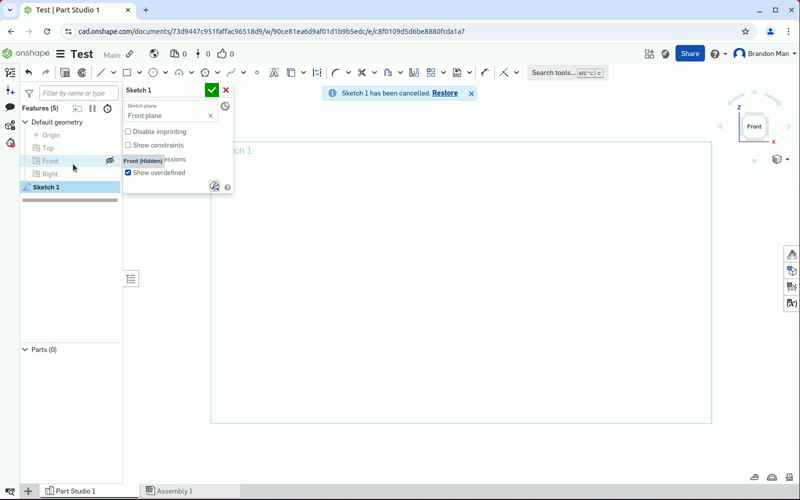
mouse_move(73, 352)
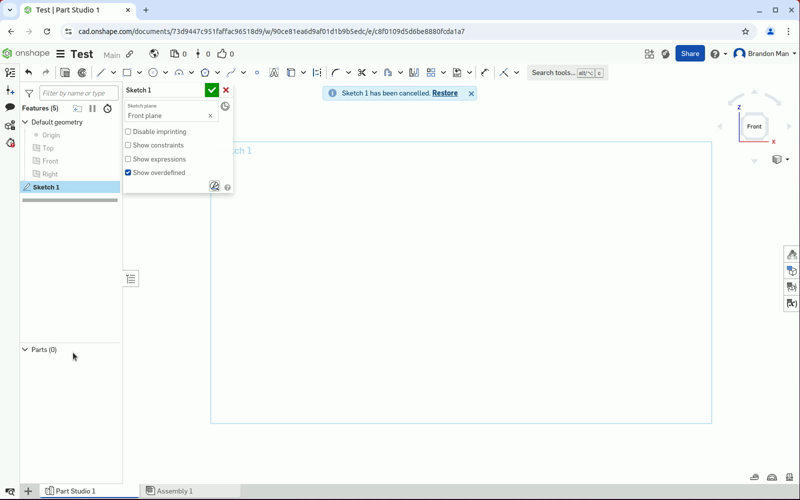
key(y)
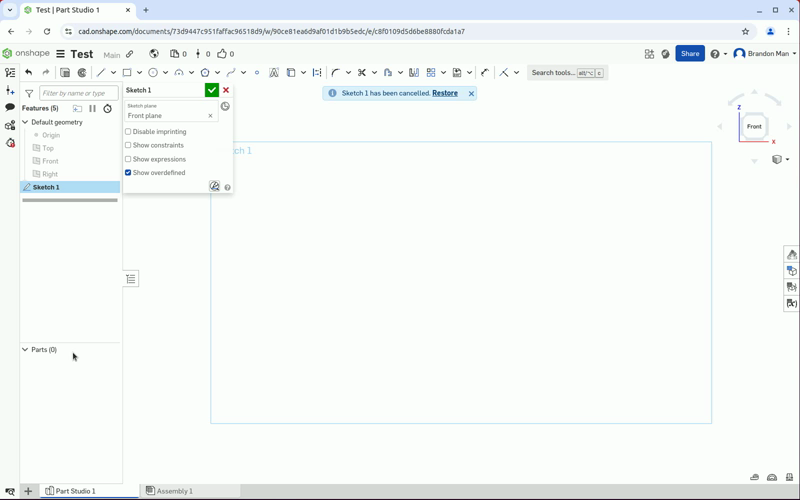
key(c)
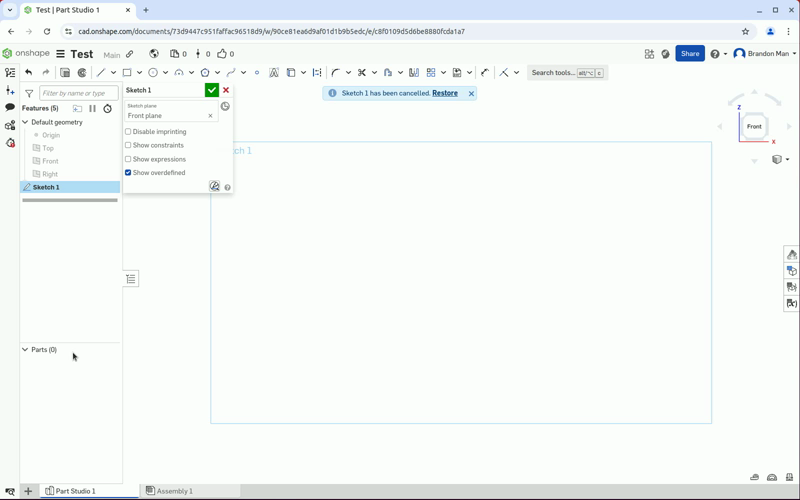
key_down(shift)
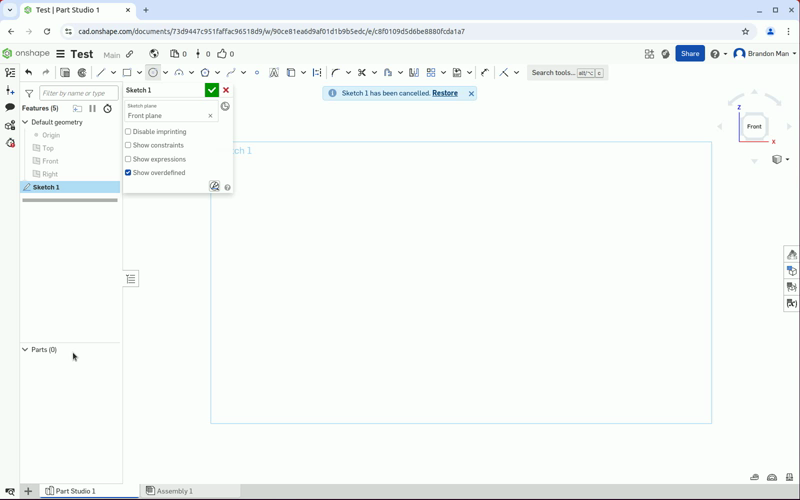
mouse_move(460, 282)
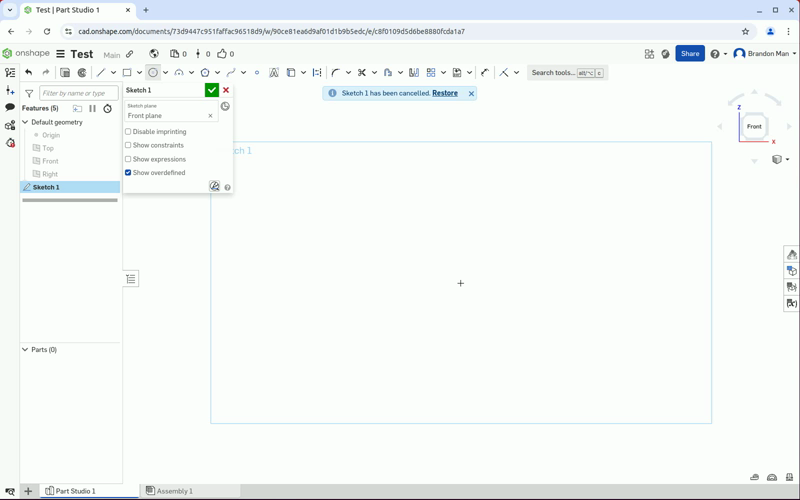
click(460, 282)
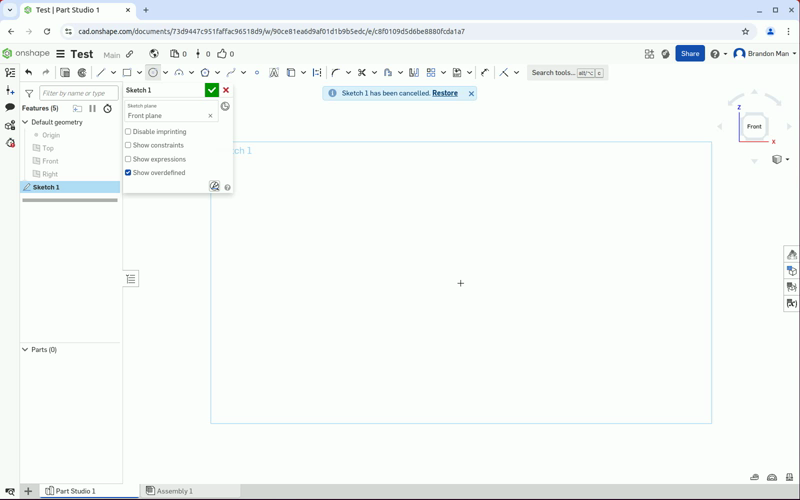
key_up(shift)
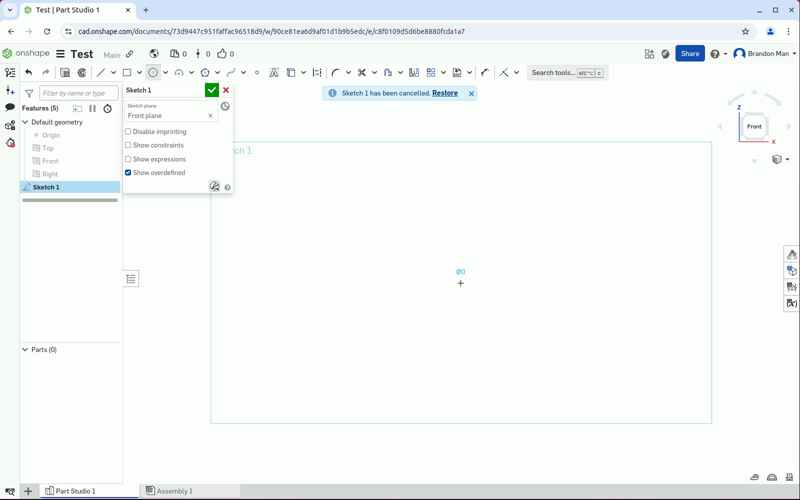
mouse_move(512, 282)
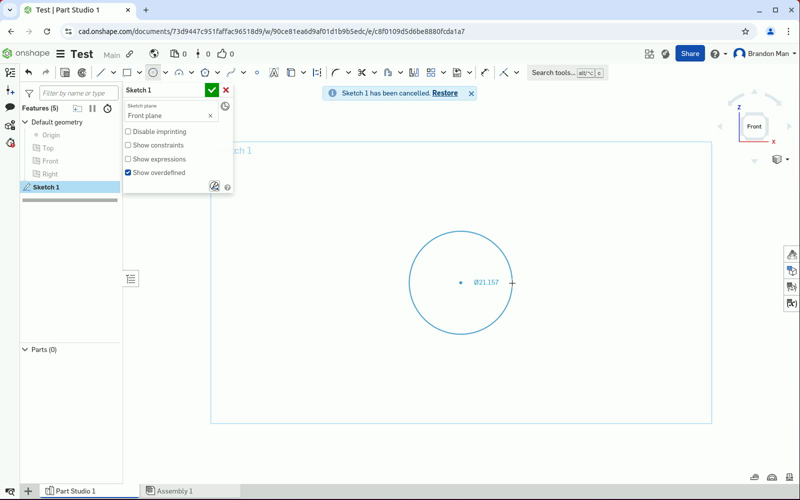
click(512, 282)
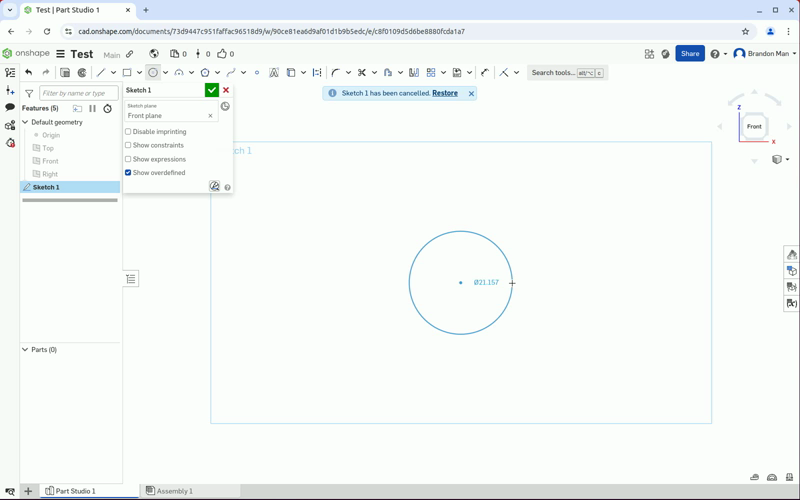
key(esc)
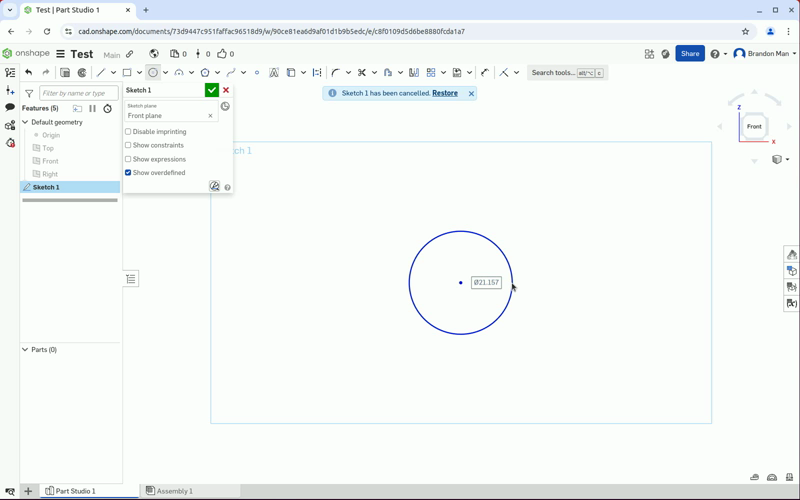
mouse_move(446, 322)
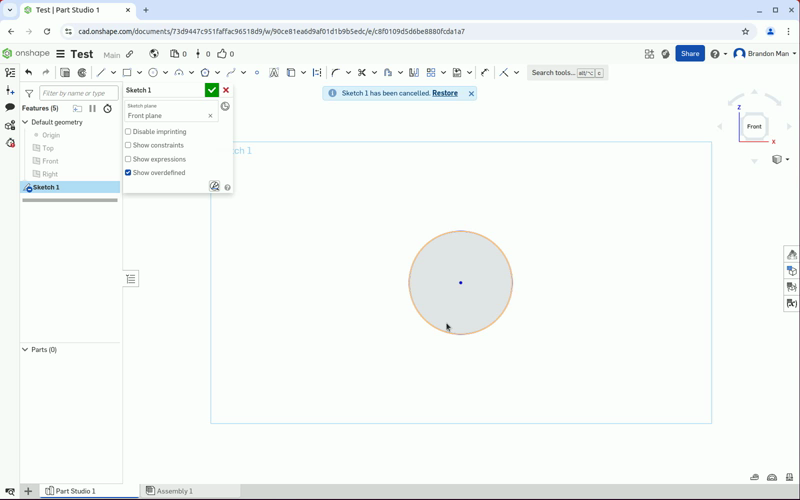
click(446, 322)
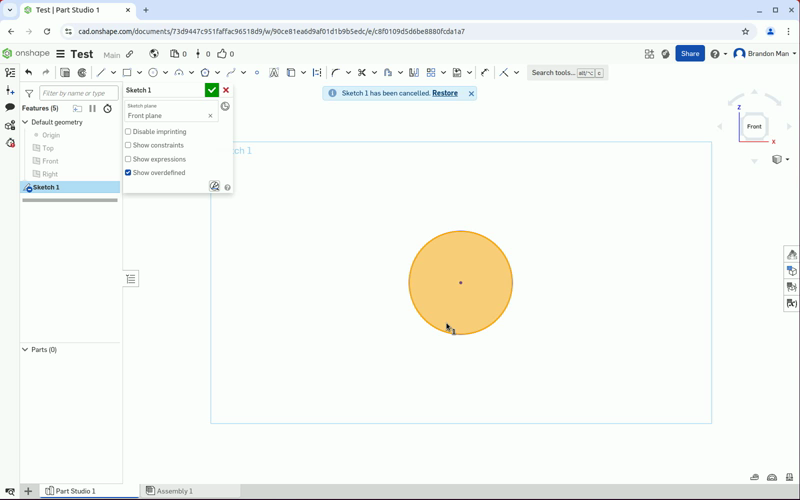
mouse_move(73, 352)
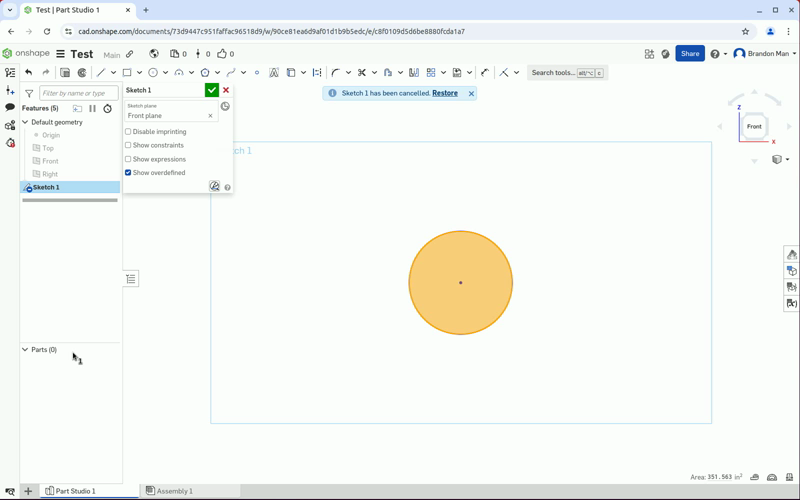
key(shift+y)
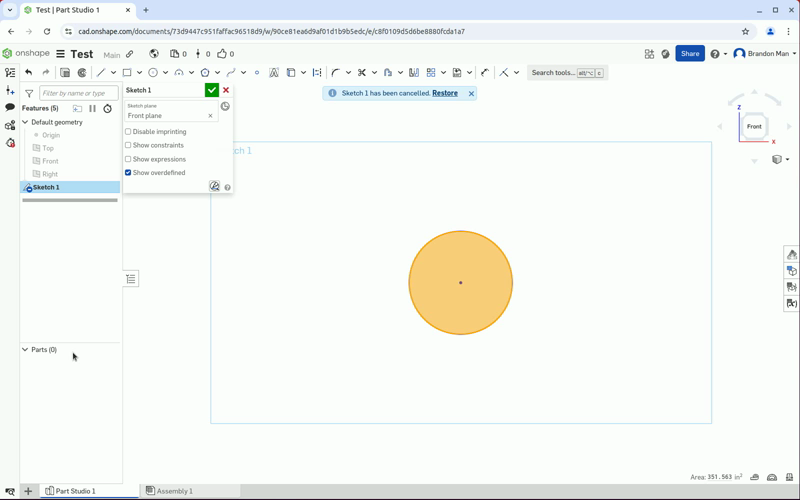
key(shift+e)
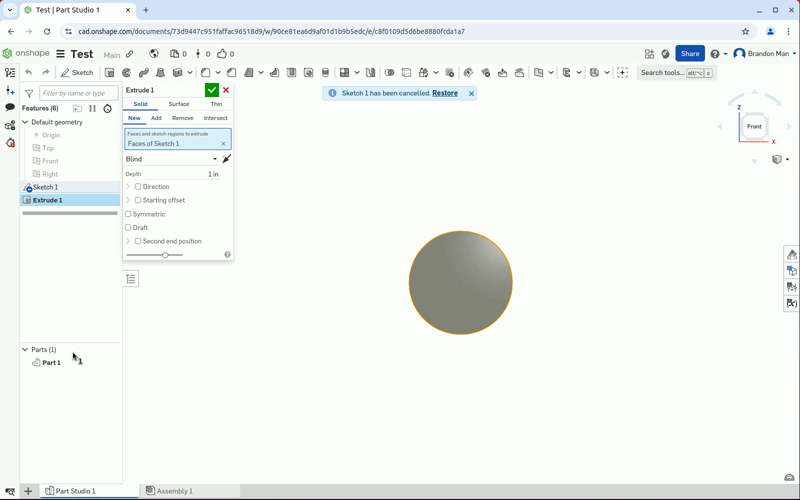
mouse_move(143, 106)
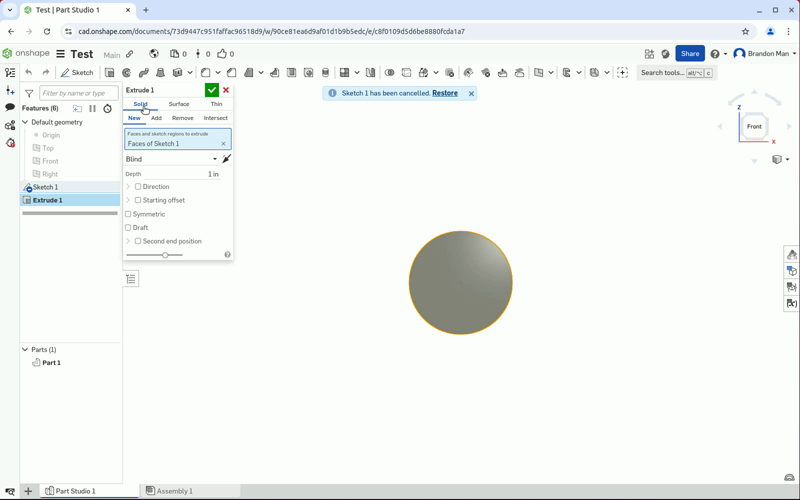
click(143, 106)
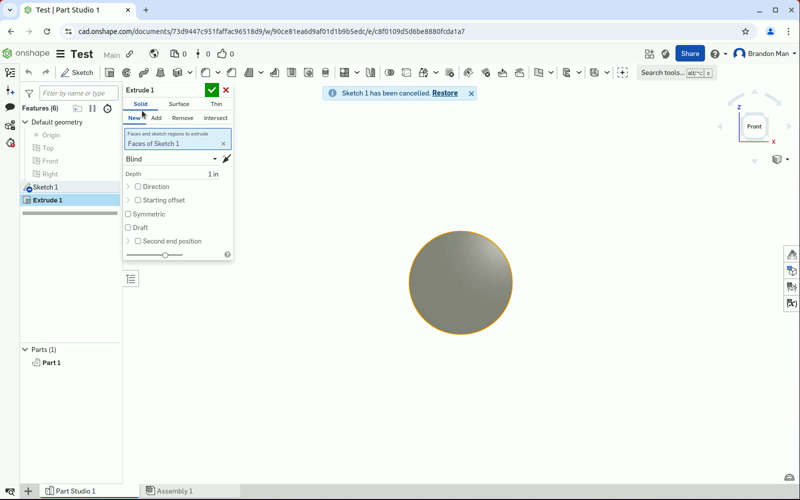
mouse_move(137, 120)
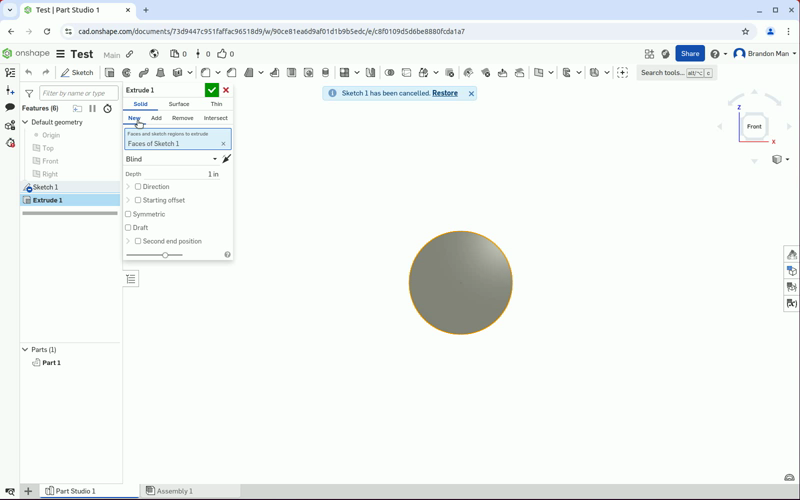
click(137, 120)
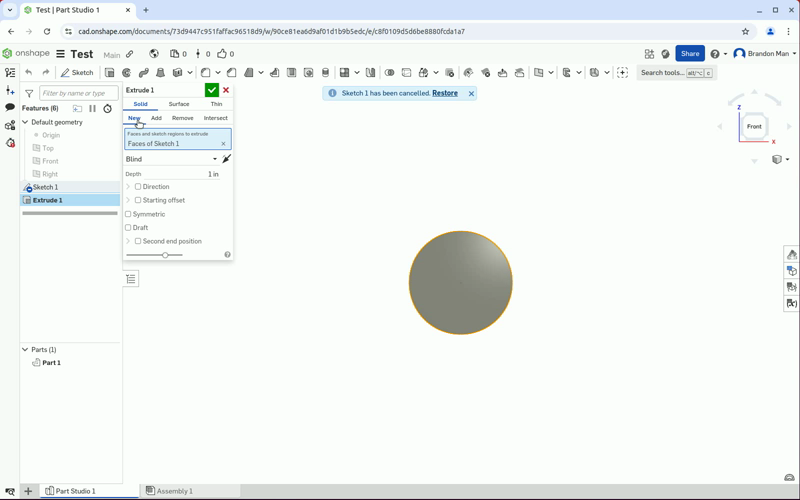
key(tab, 4)
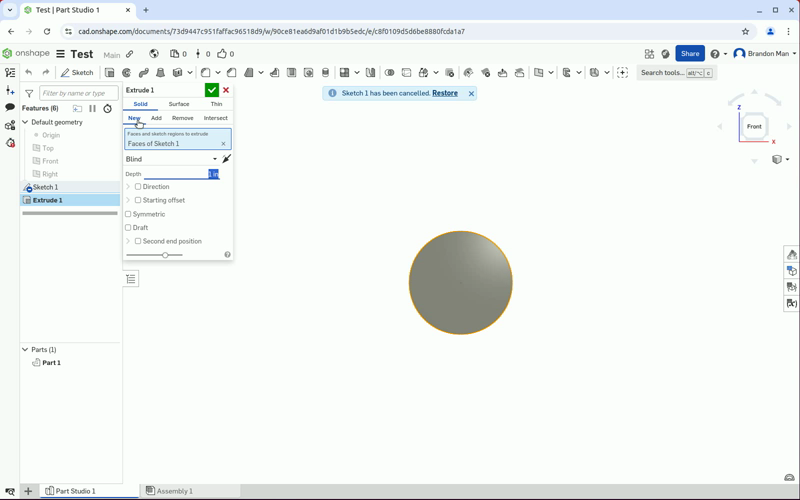
text(2.166)
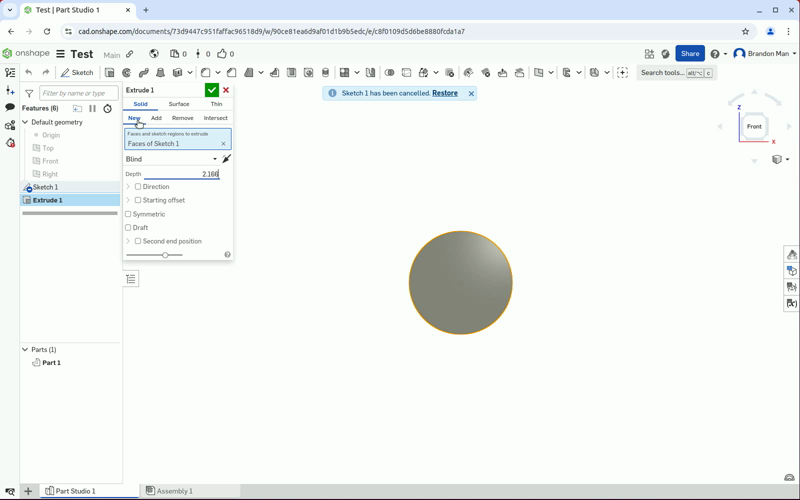
key(enter)
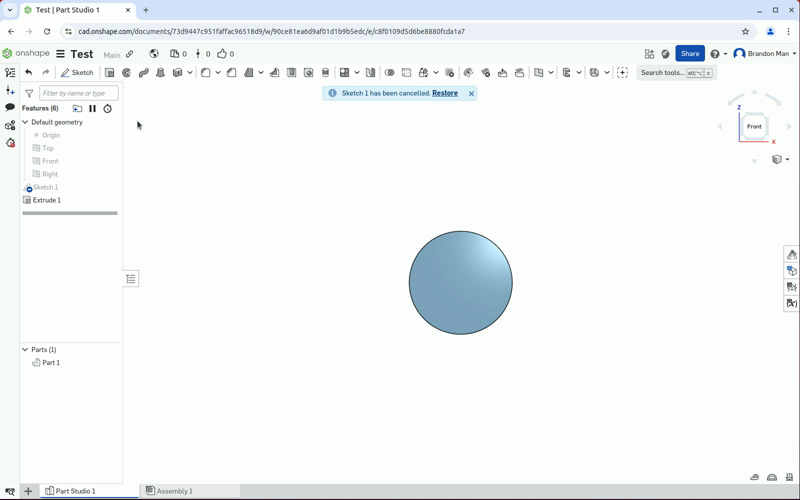
key(shift+h)
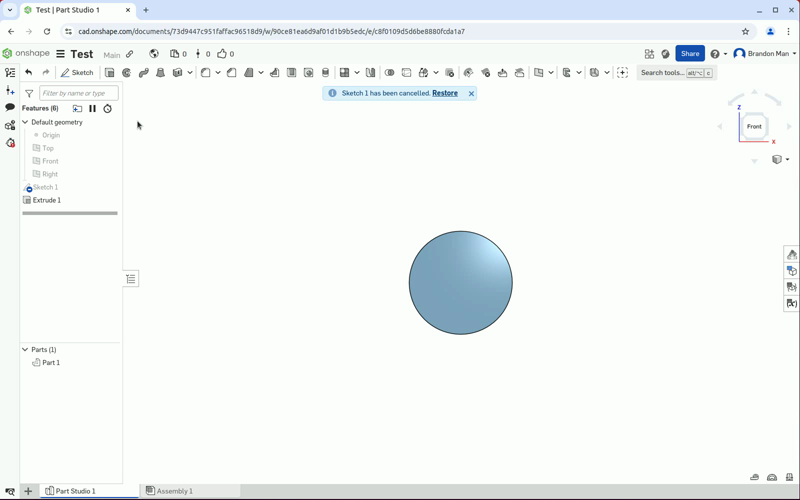
key(shift+h)
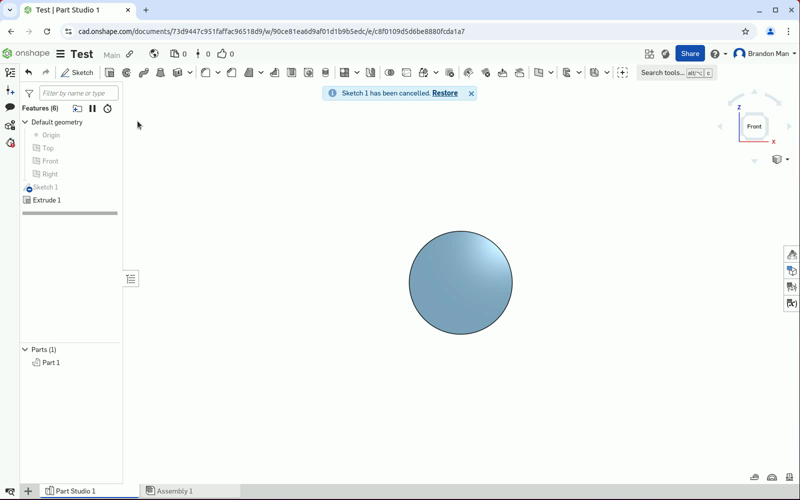
mouse_move(73, 189)
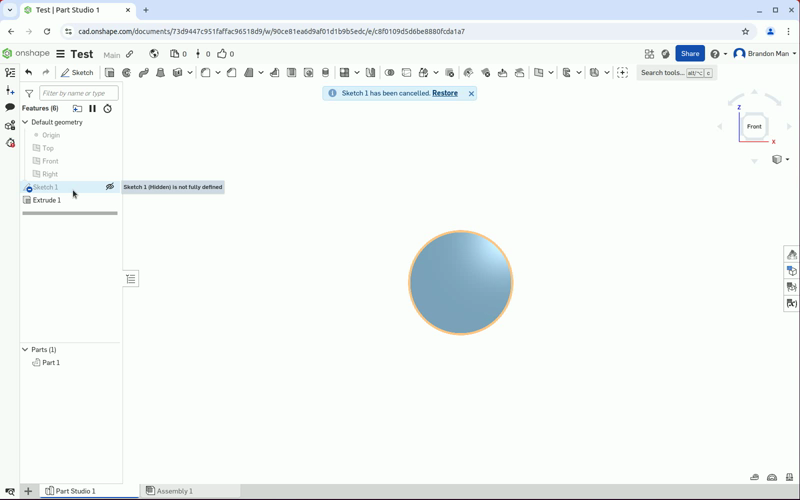
click(73, 189)
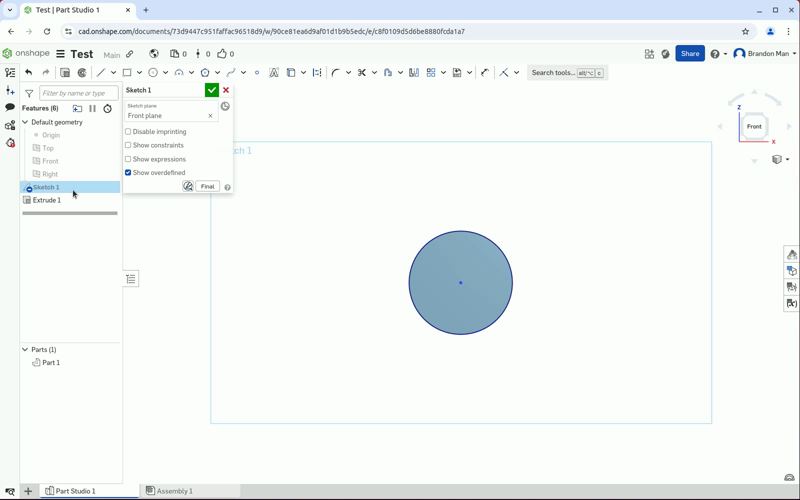
mouse_move(229, 92)
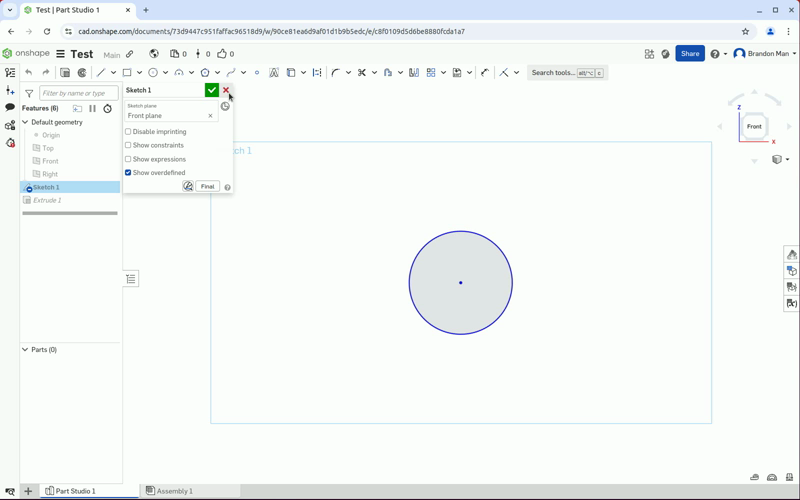
click(229, 92)
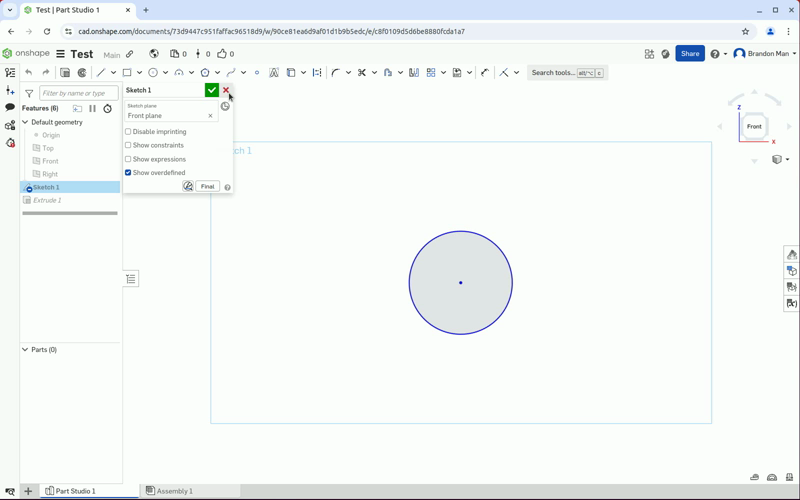
key(shift+s)
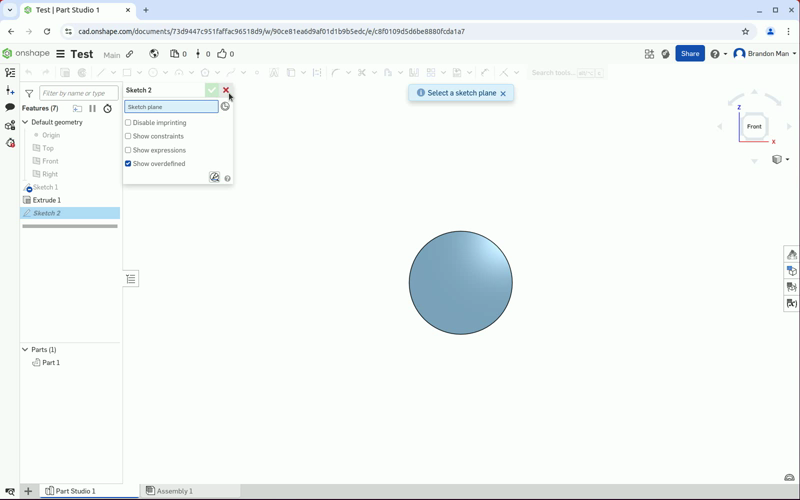
mouse_move(73, 163)
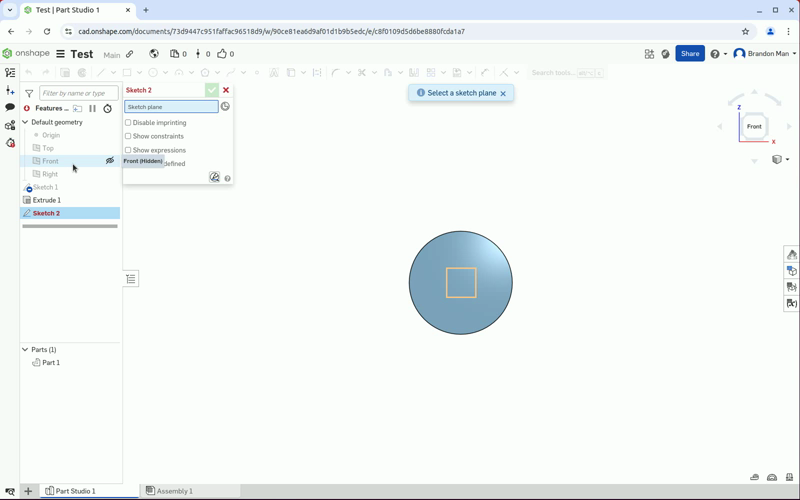
click(73, 163)
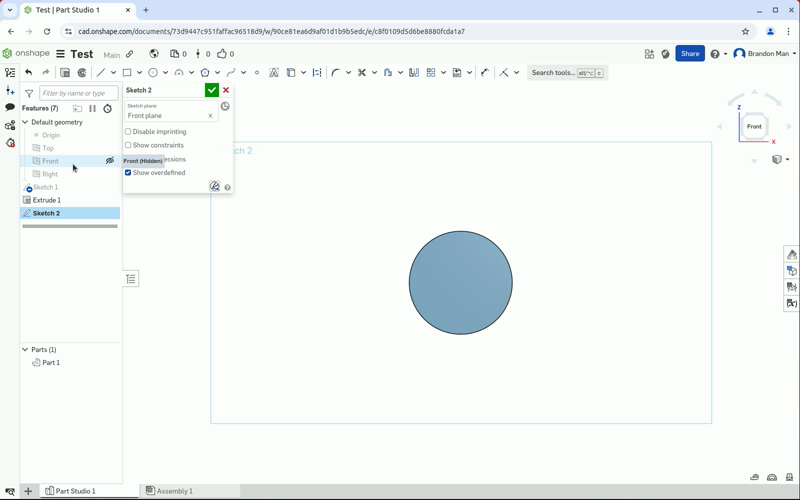
mouse_move(73, 352)
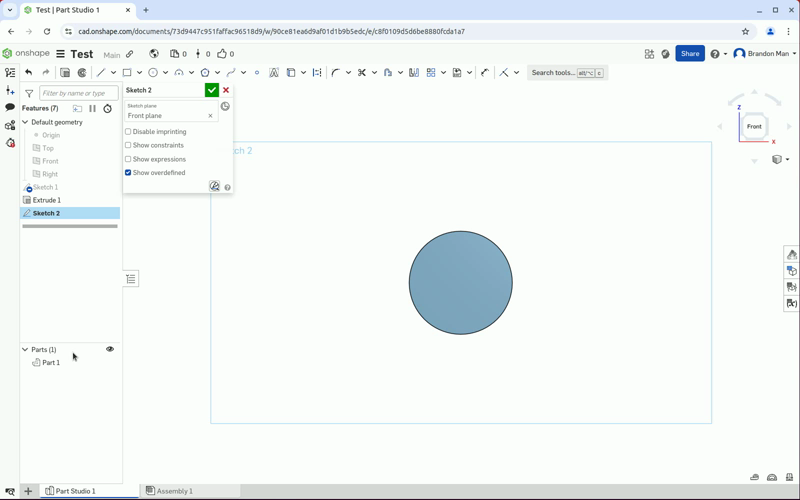
key(y)
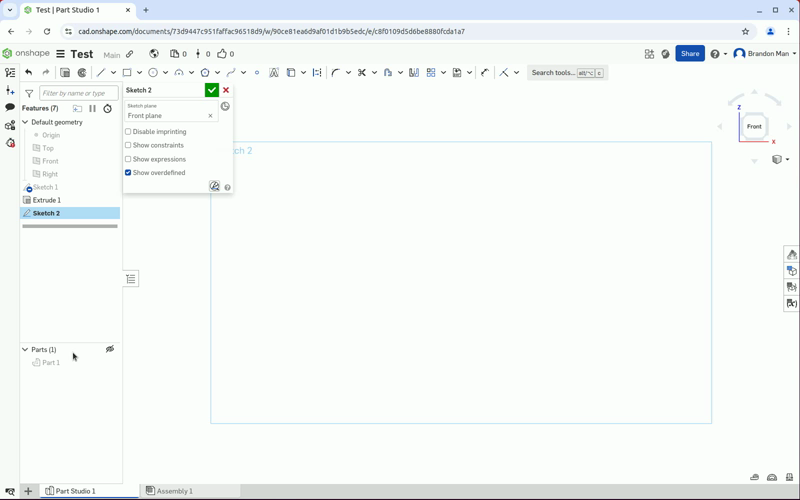
key(c)
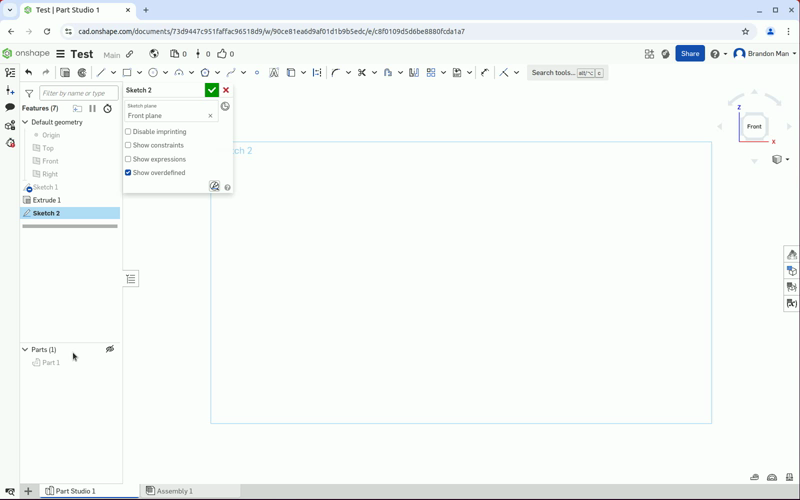
key_down(shift)
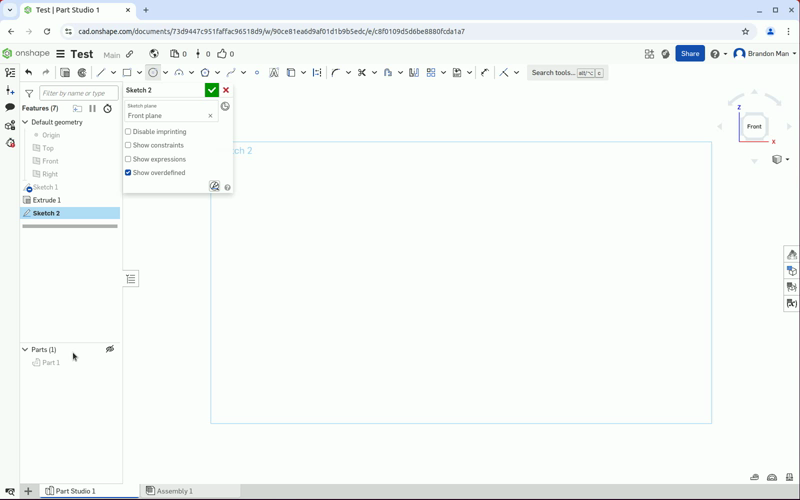
mouse_move(440, 262)
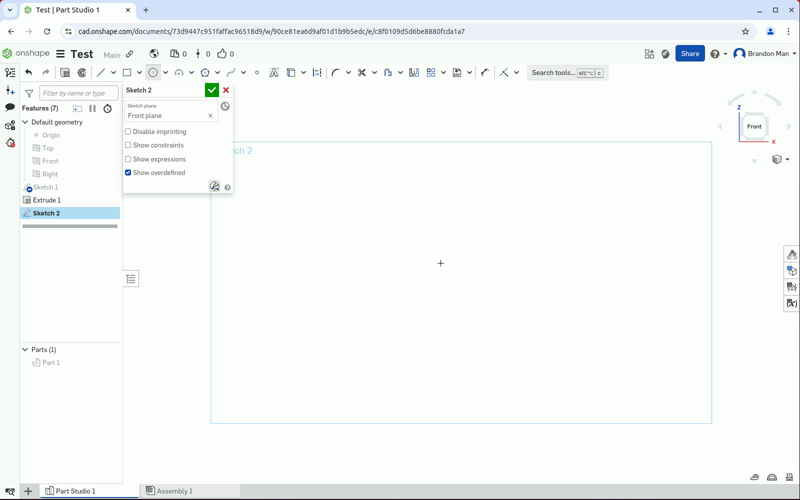
click(440, 262)
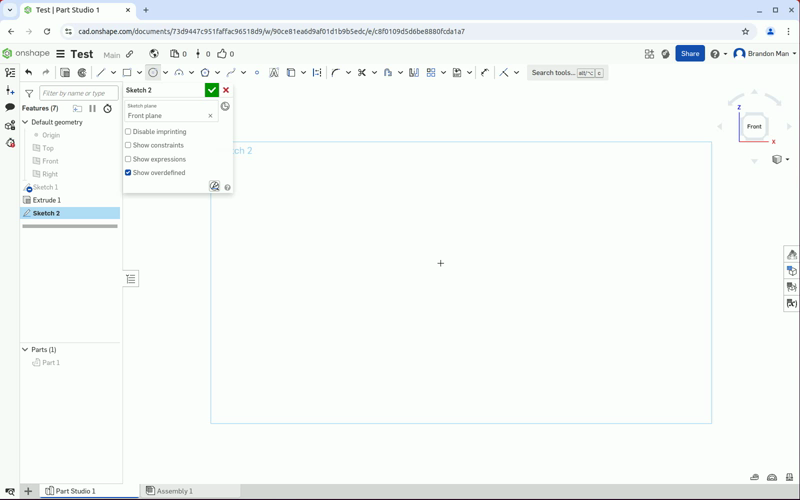
key_up(shift)
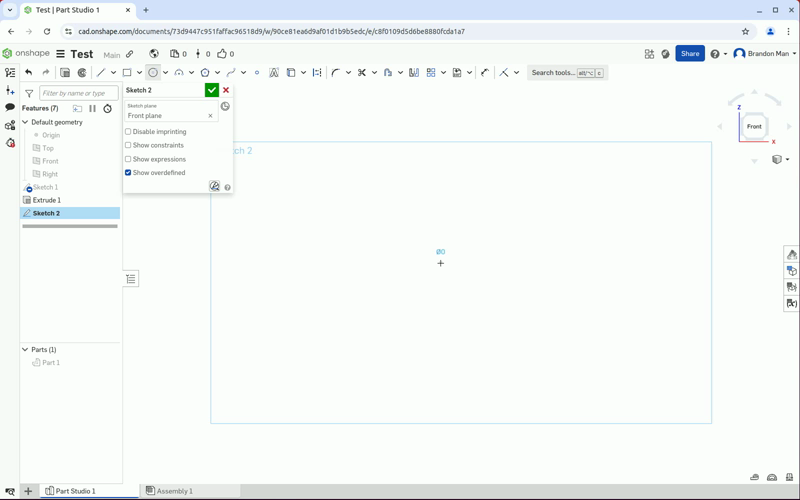
mouse_move(448, 262)
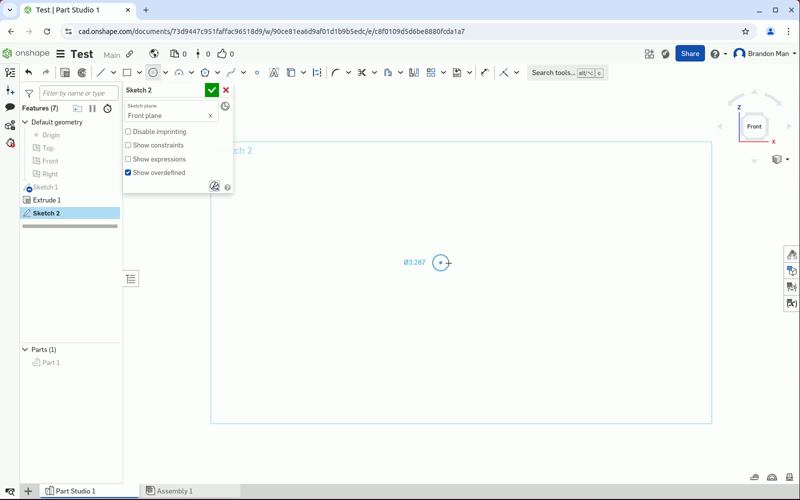
click(448, 262)
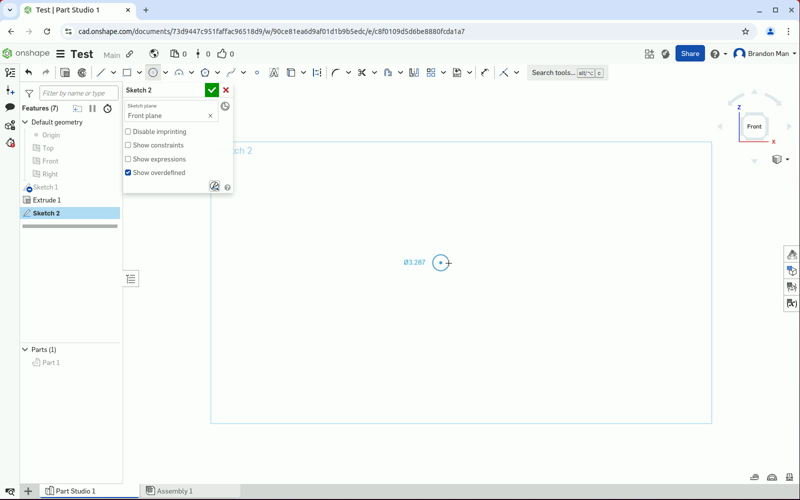
key(esc)
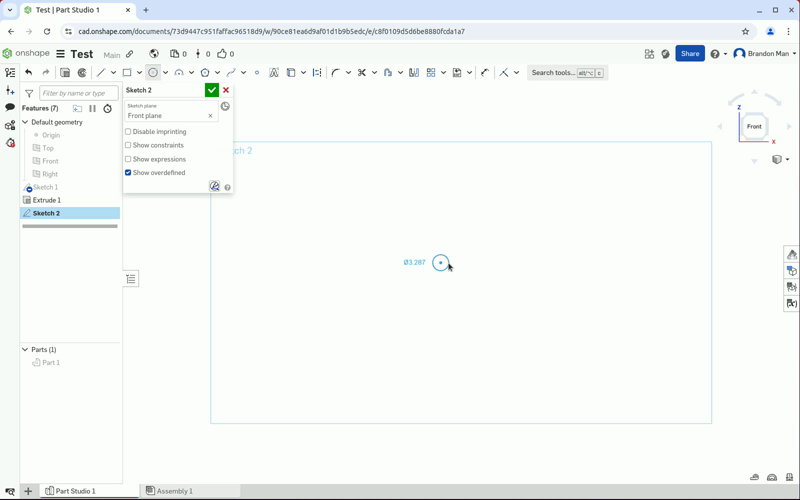
mouse_move(443, 259)
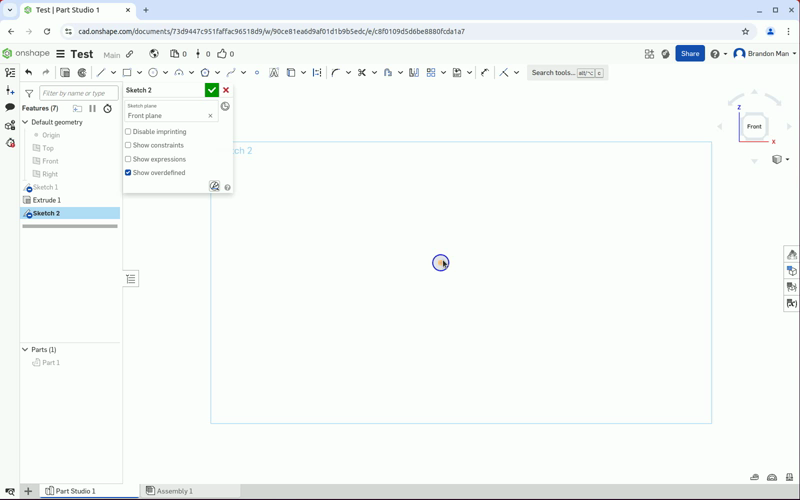
scroll(6)
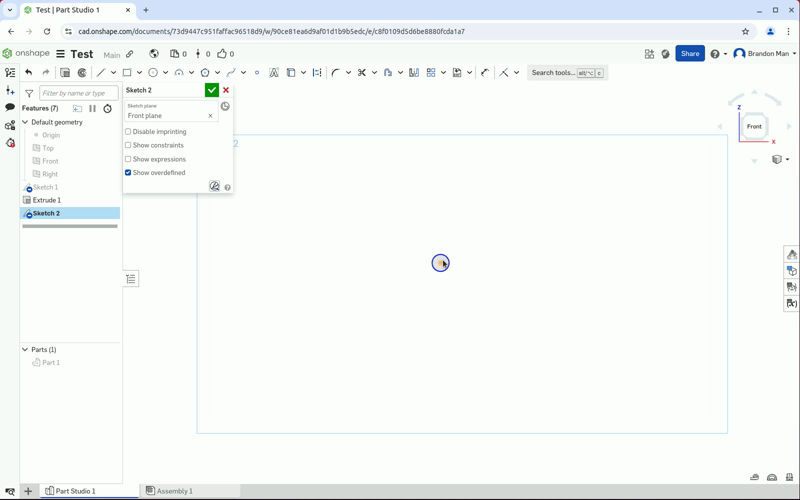
scroll(6)
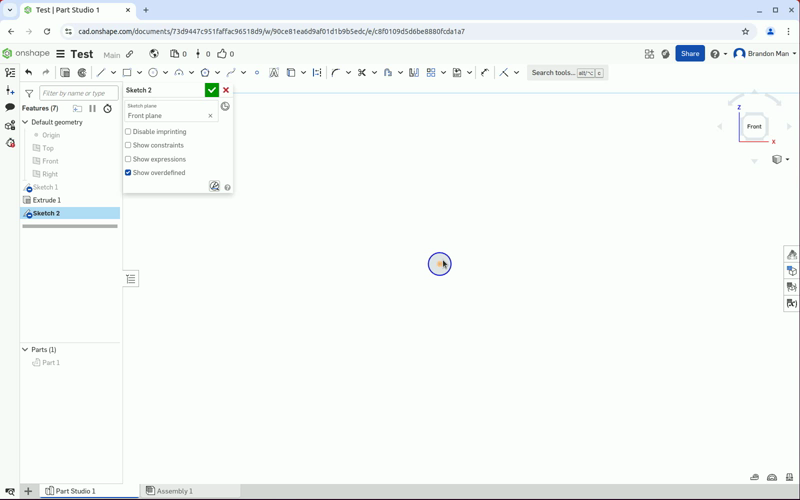
scroll(6)
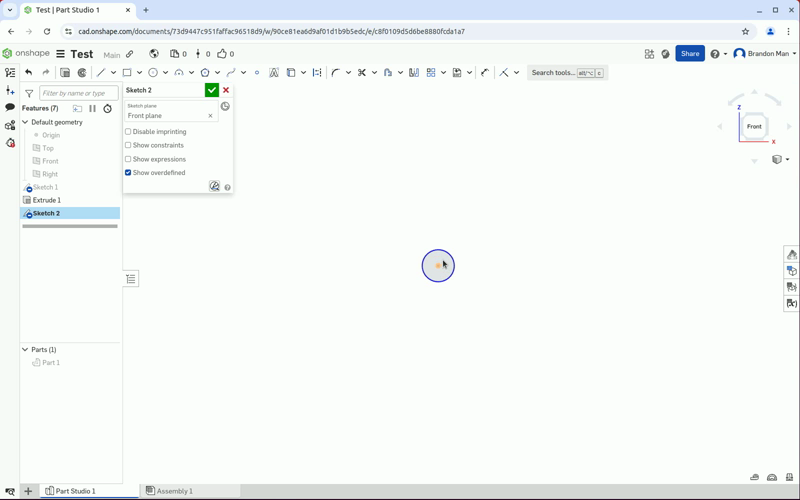
scroll(6)
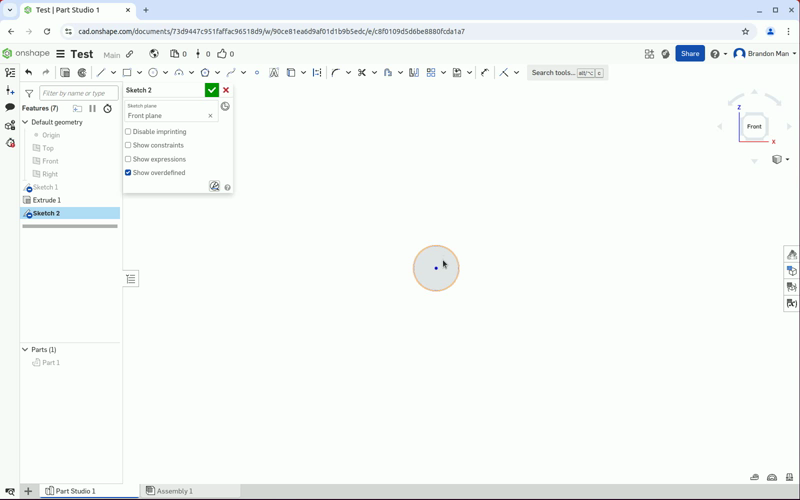
scroll(6)
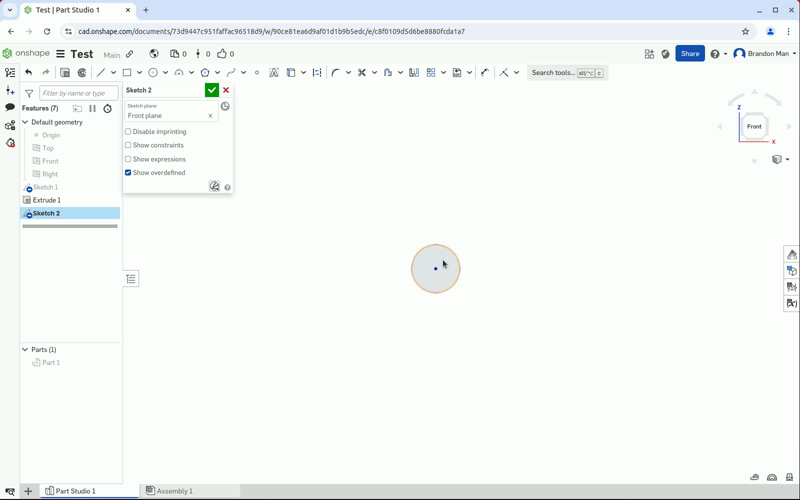
scroll(6)
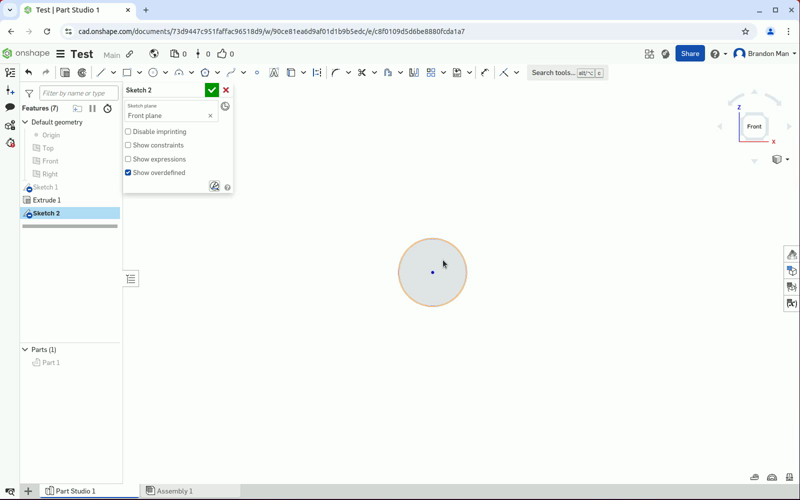
scroll(6)
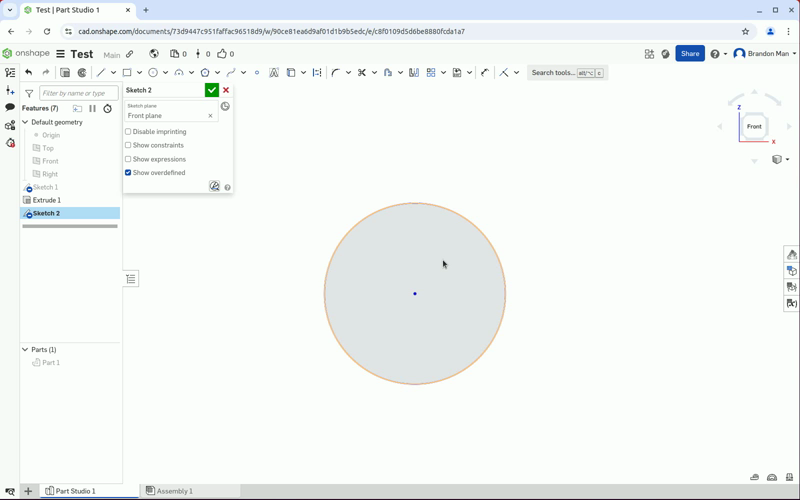
click(443, 259)
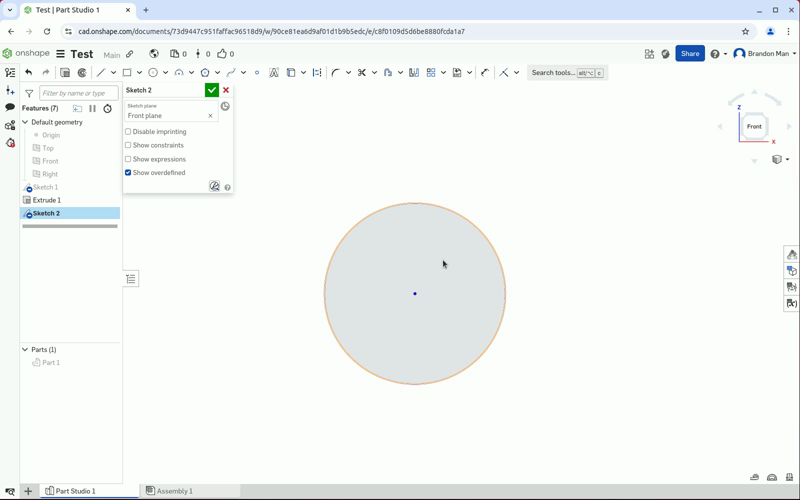
scroll(-6)
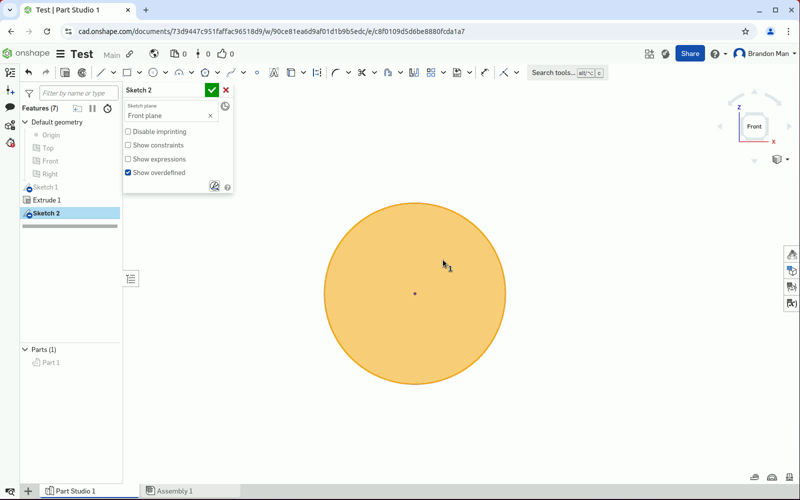
scroll(-6)
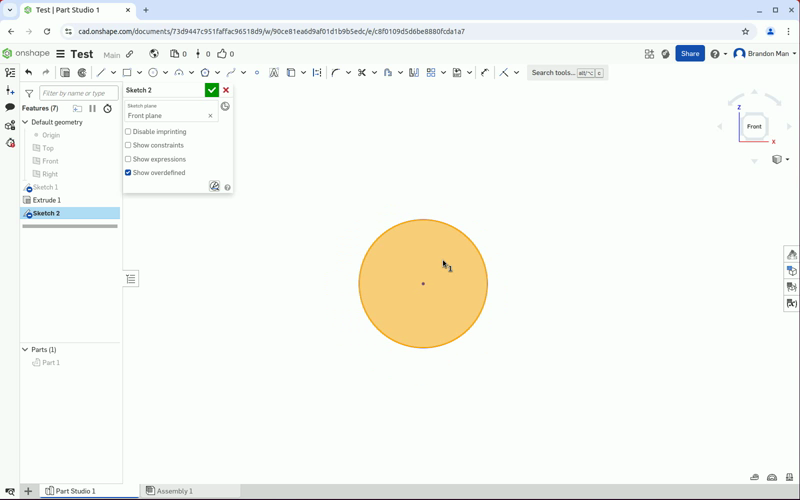
scroll(-6)
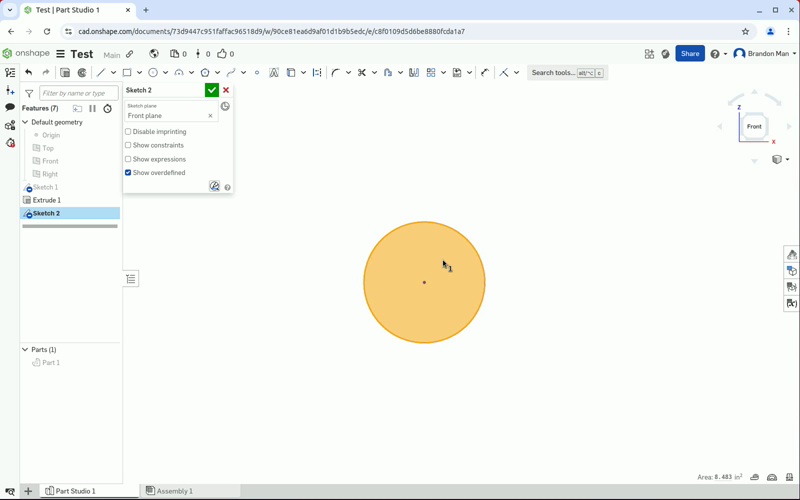
scroll(-6)
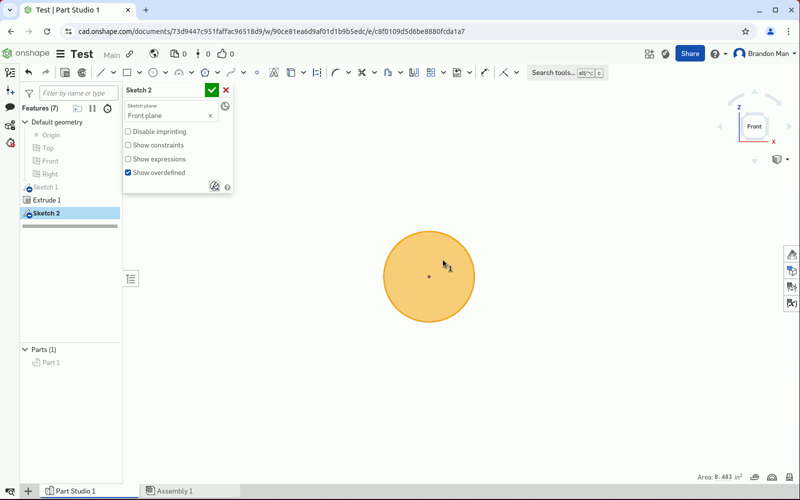
scroll(-6)
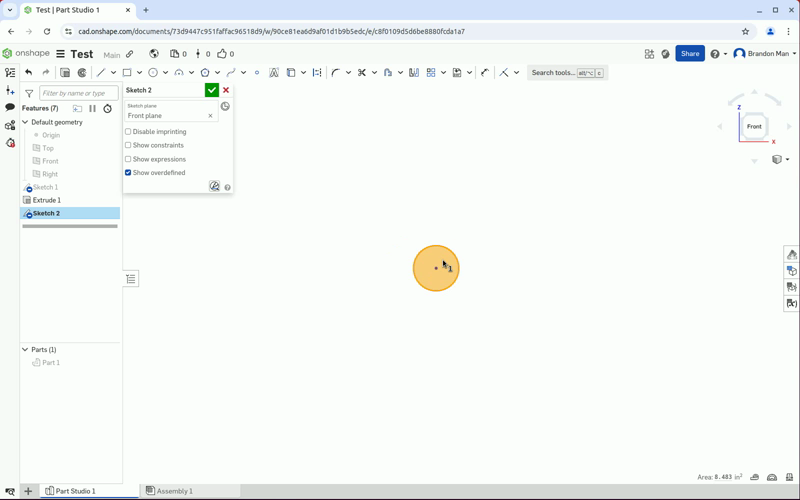
scroll(-6)
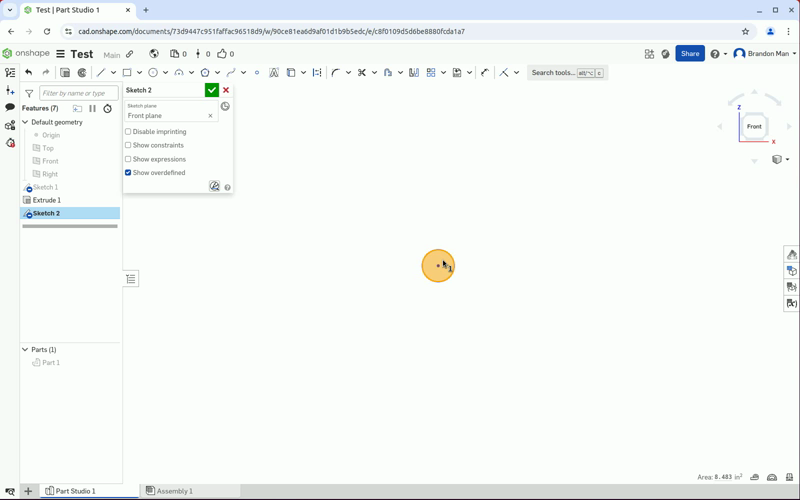
scroll(-6)
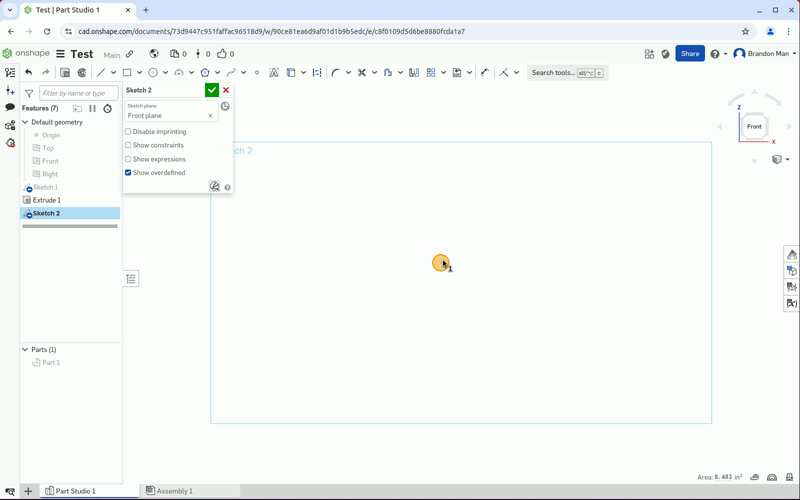
mouse_move(73, 352)
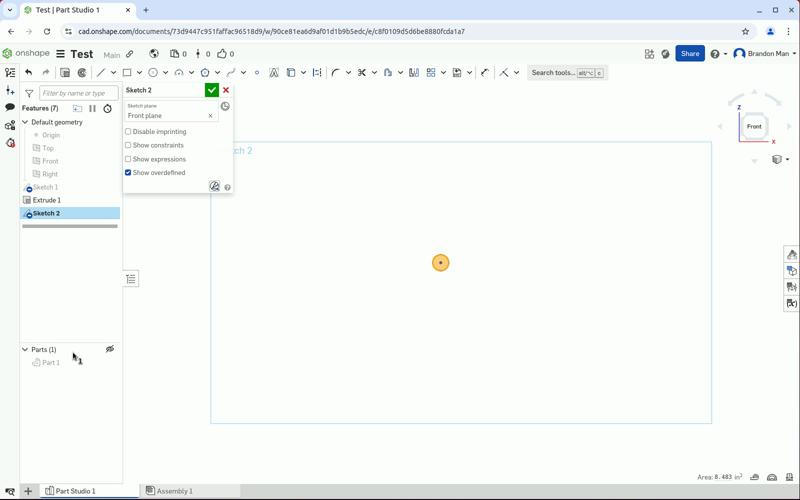
key(shift+y)
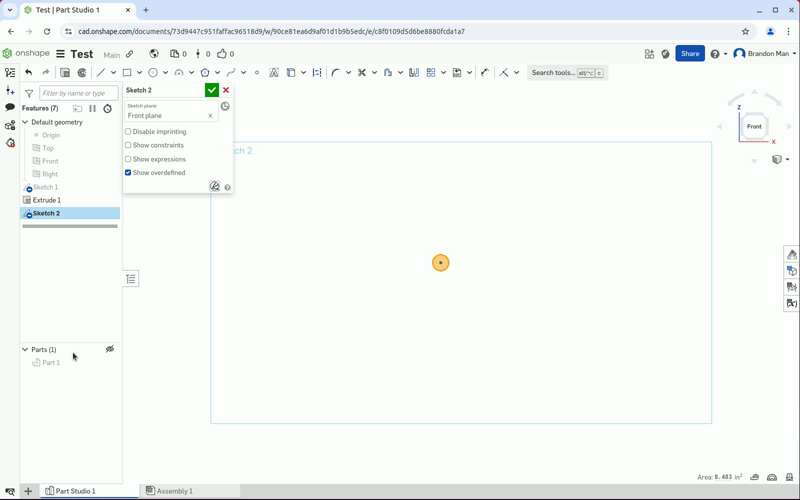
key(shift+e)
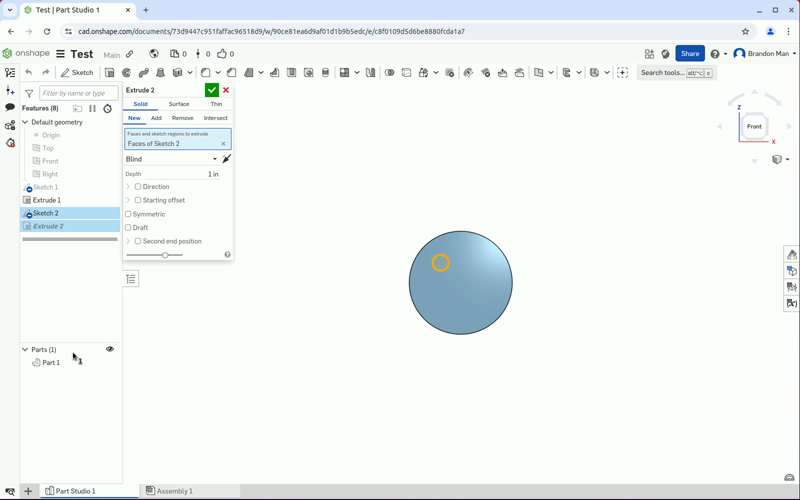
mouse_move(143, 106)
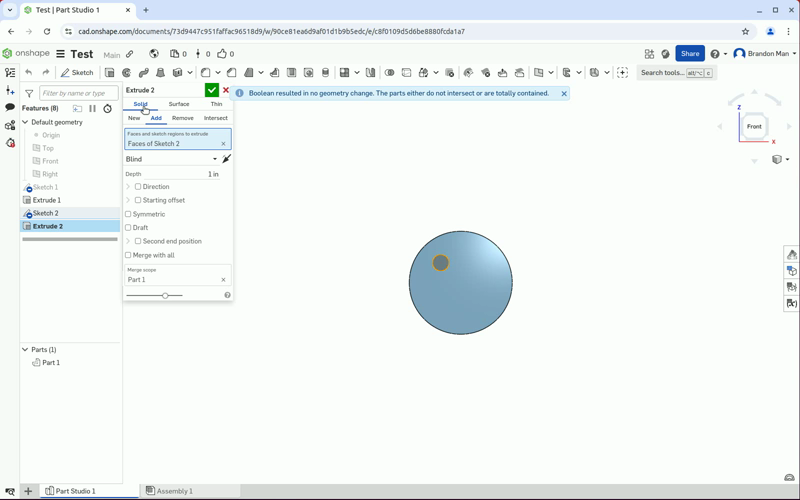
click(143, 106)
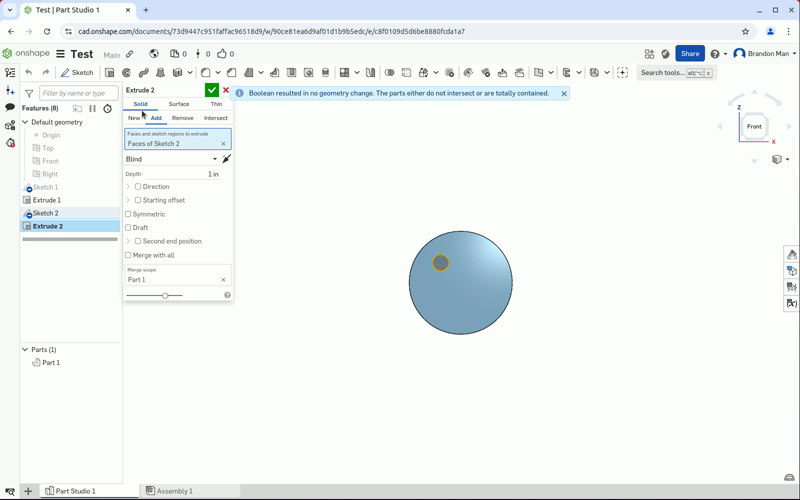
mouse_move(137, 120)
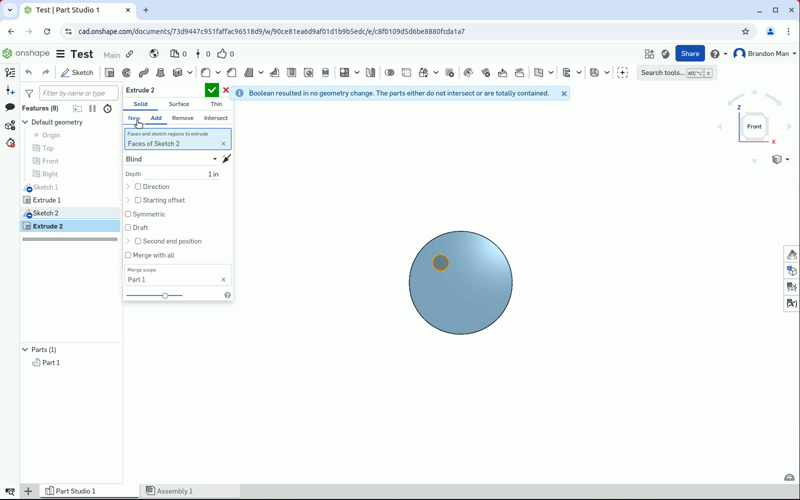
click(137, 120)
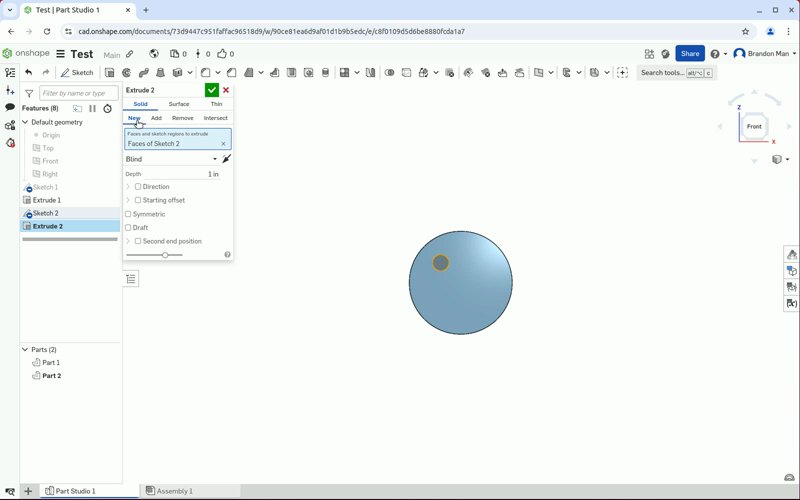
key(tab, 4)
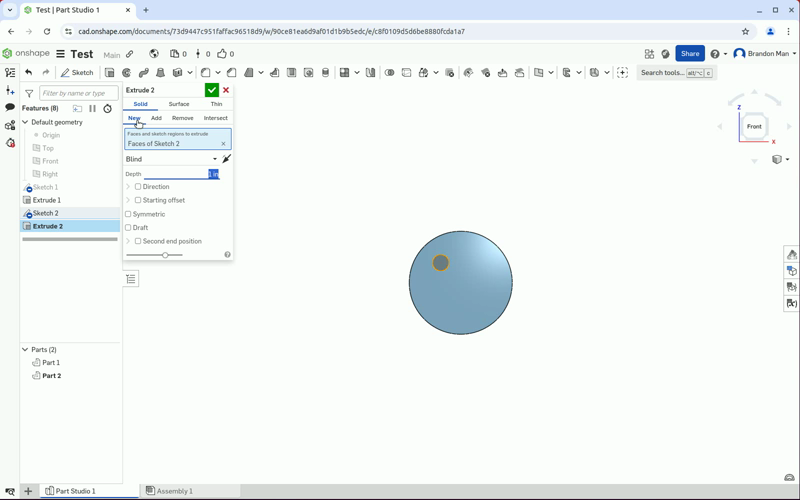
text(12.517)
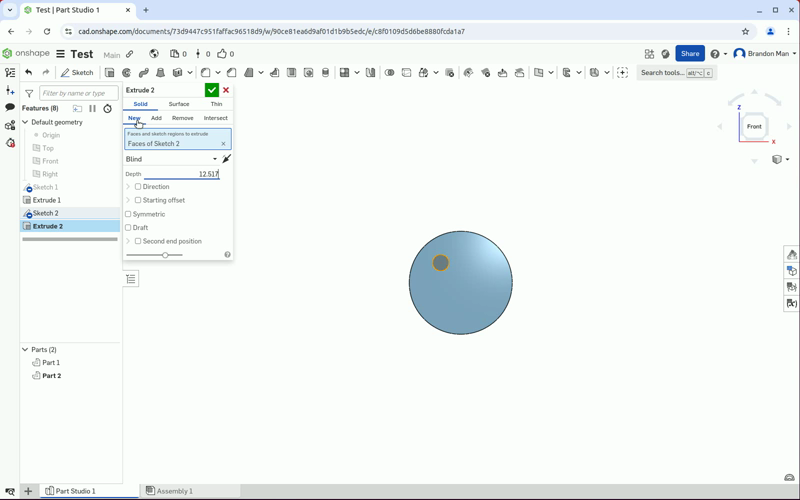
key(enter)
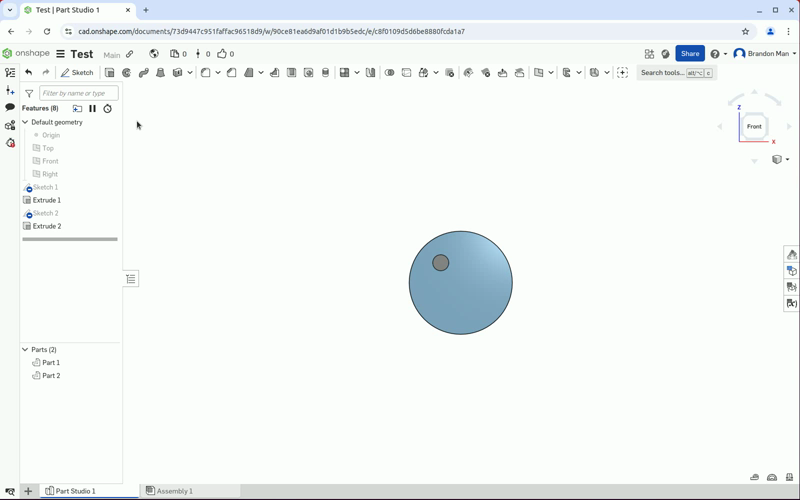
key(shift+h)
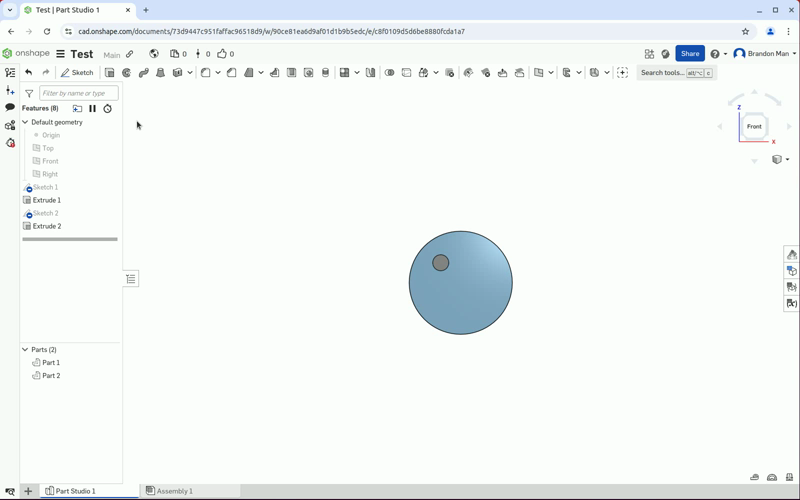
key(shift+h)
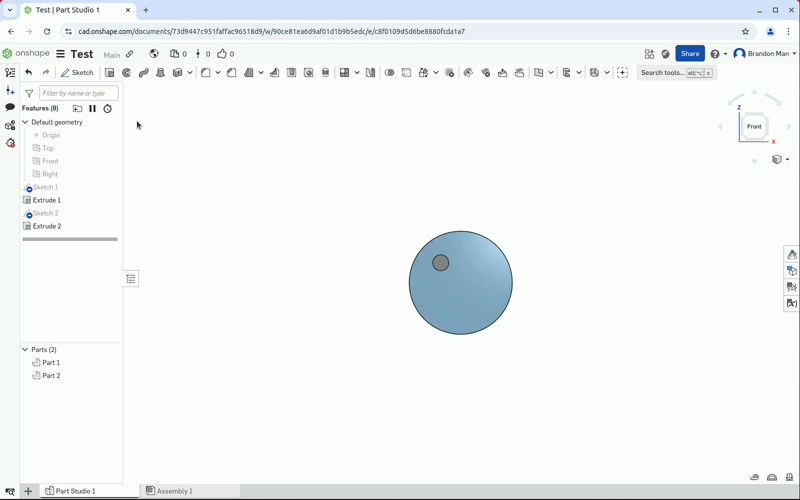
mouse_move(73, 189)
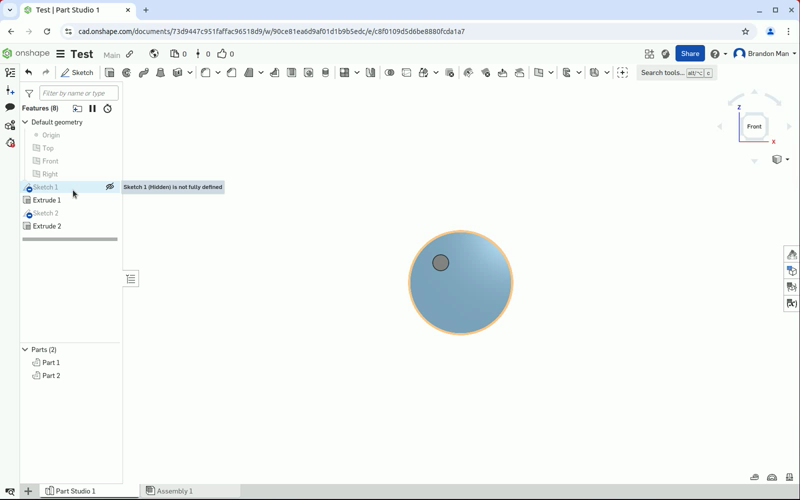
click(73, 189)
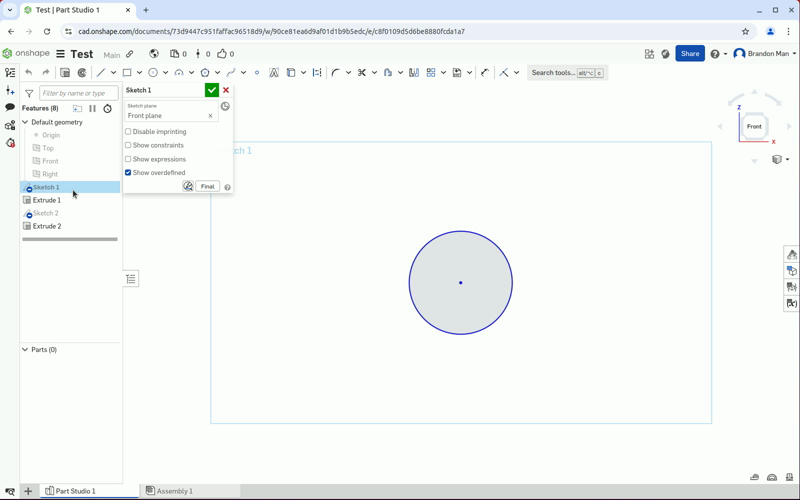
mouse_move(229, 92)
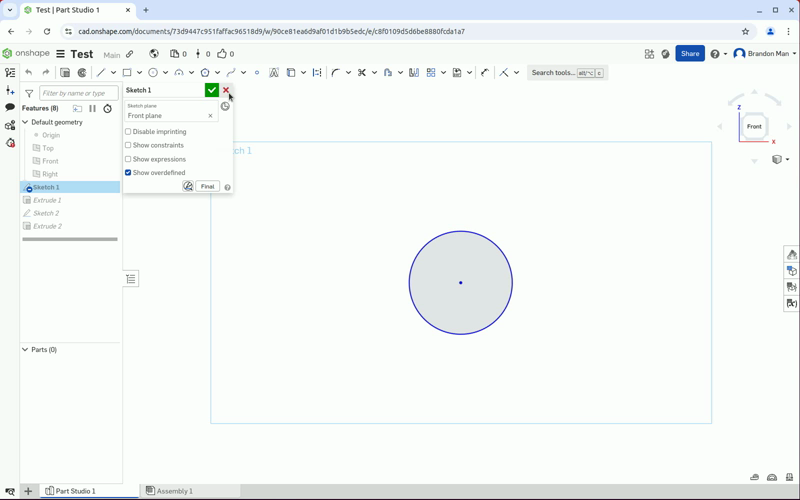
click(229, 92)
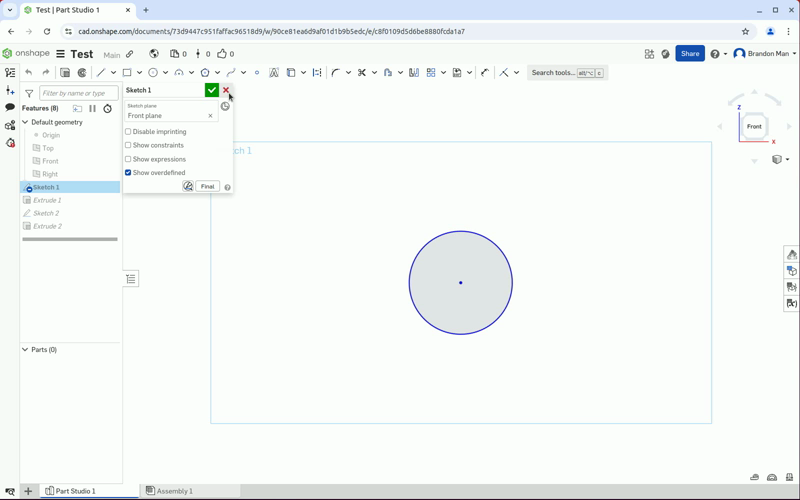
key(shift+s)
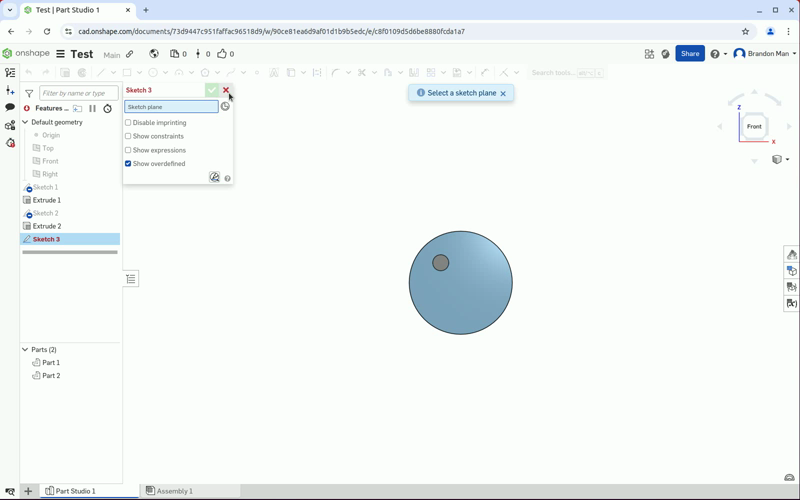
mouse_move(73, 163)
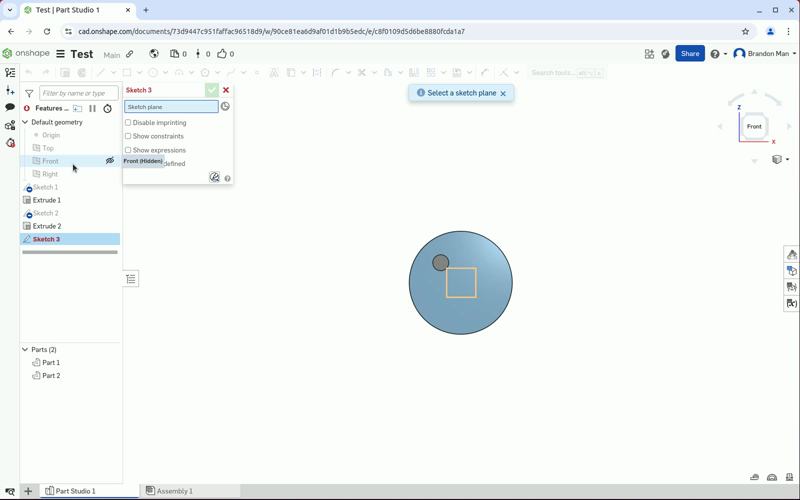
click(73, 163)
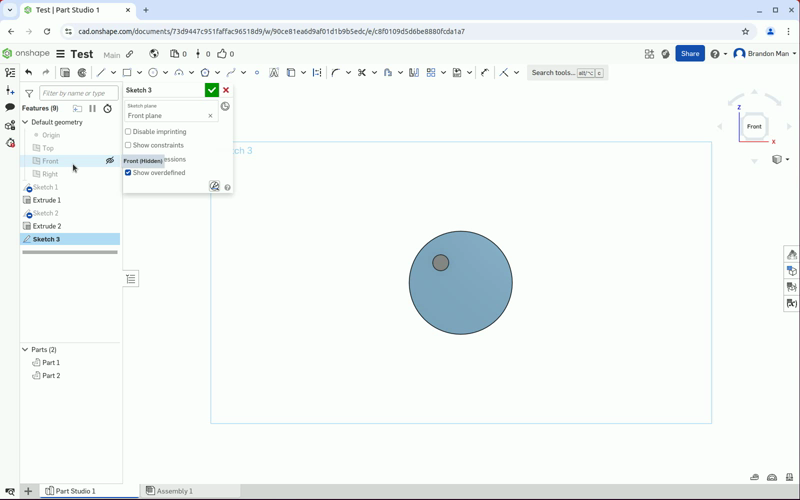
mouse_move(73, 352)
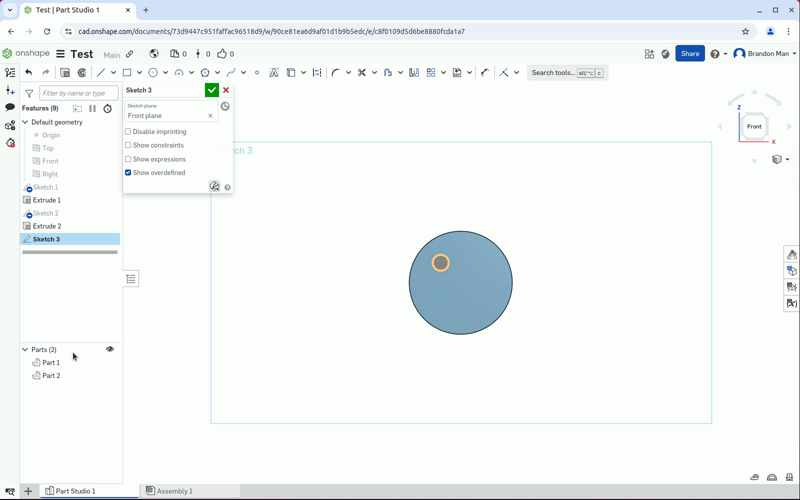
key(y)
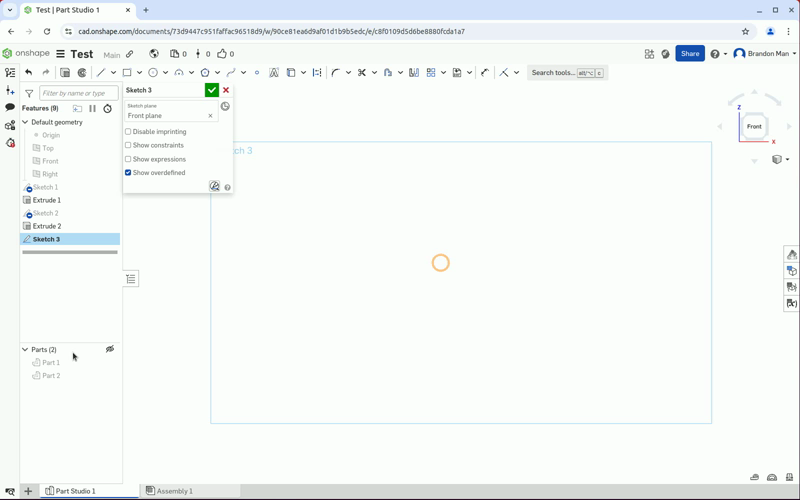
key(c)
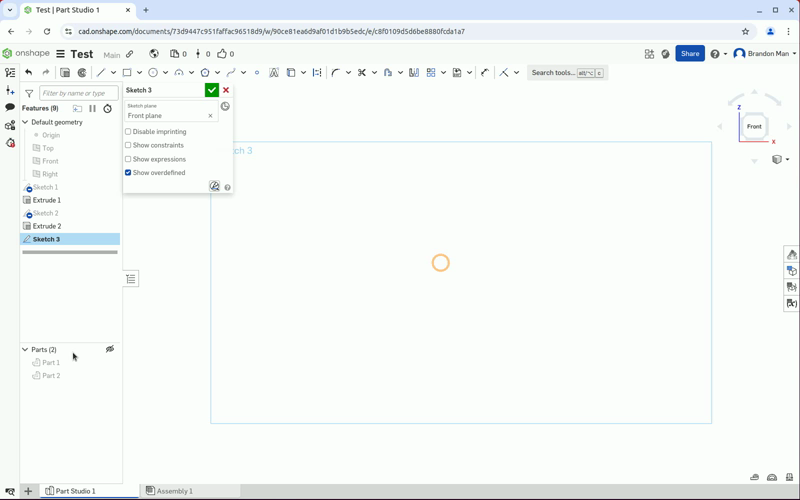
key_down(shift)
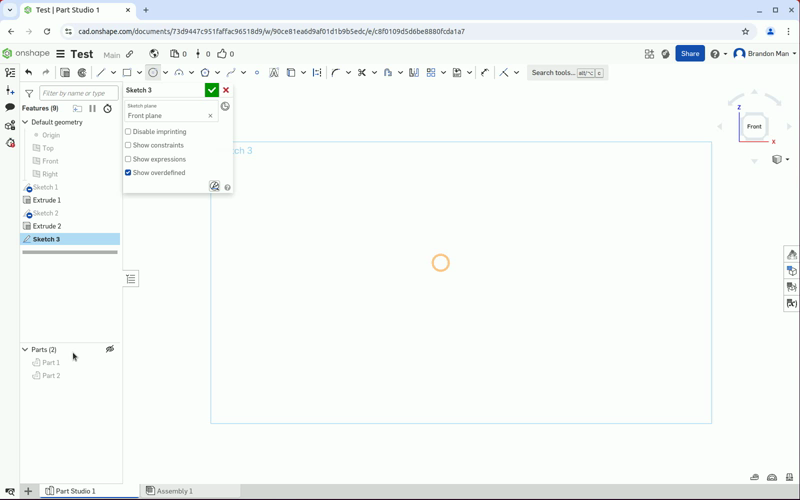
mouse_move(461, 282)
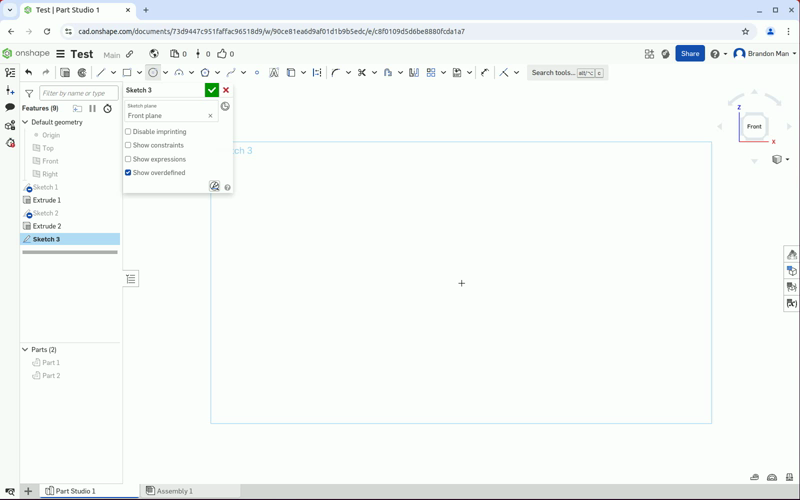
click(461, 282)
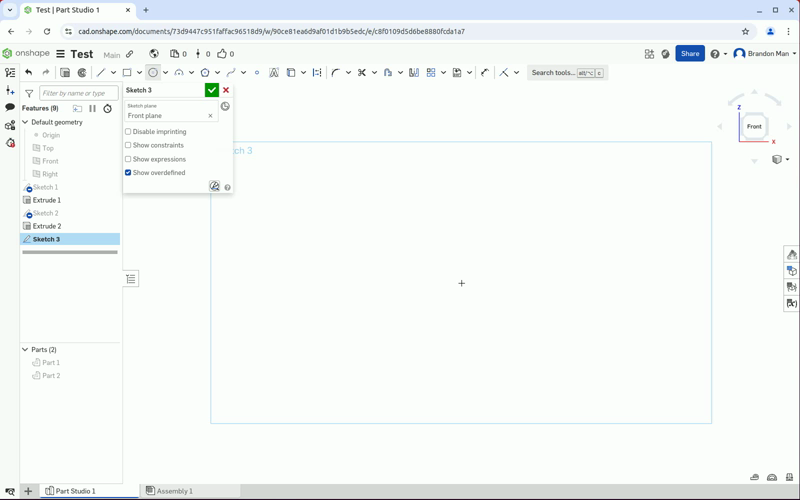
key_up(shift)
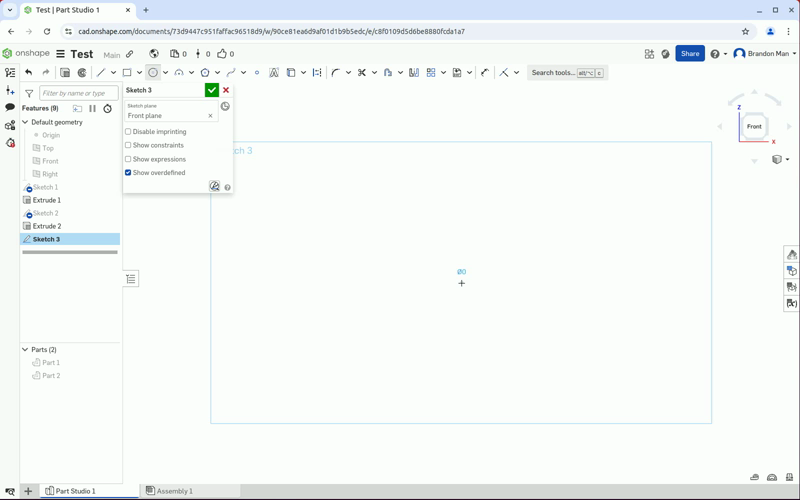
mouse_move(467, 282)
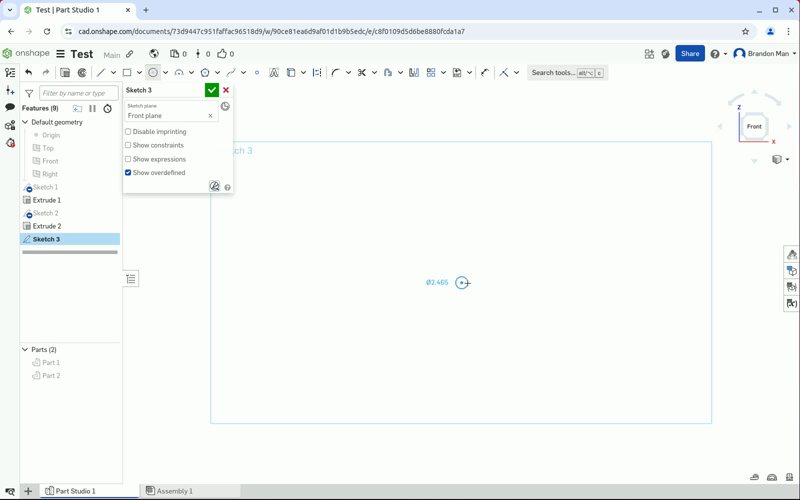
click(467, 282)
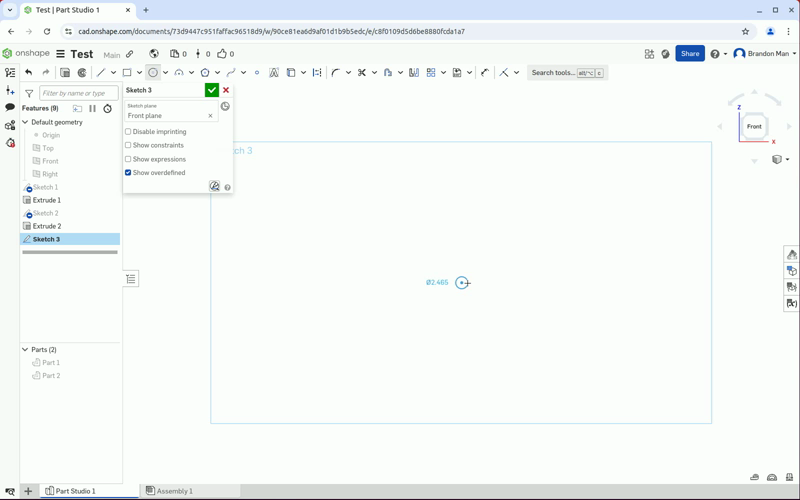
key(esc)
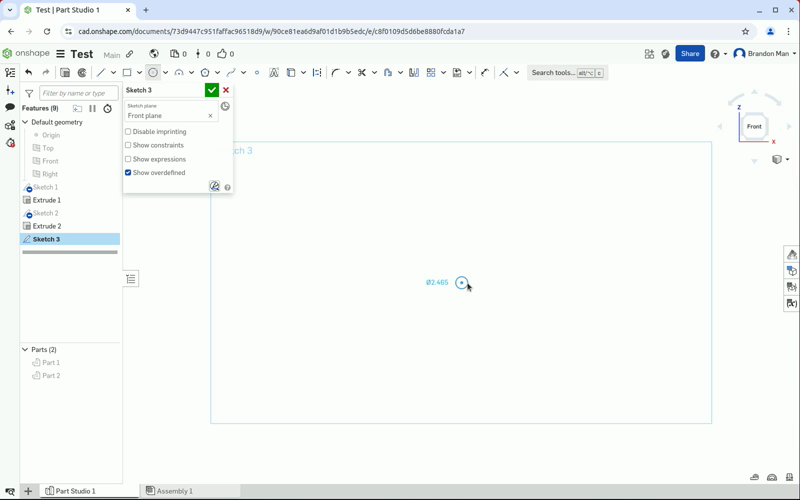
mouse_move(462, 278)
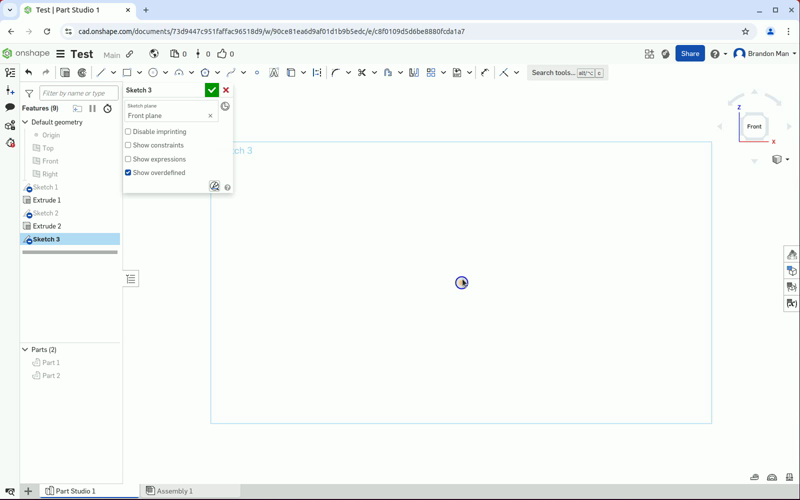
scroll(6)
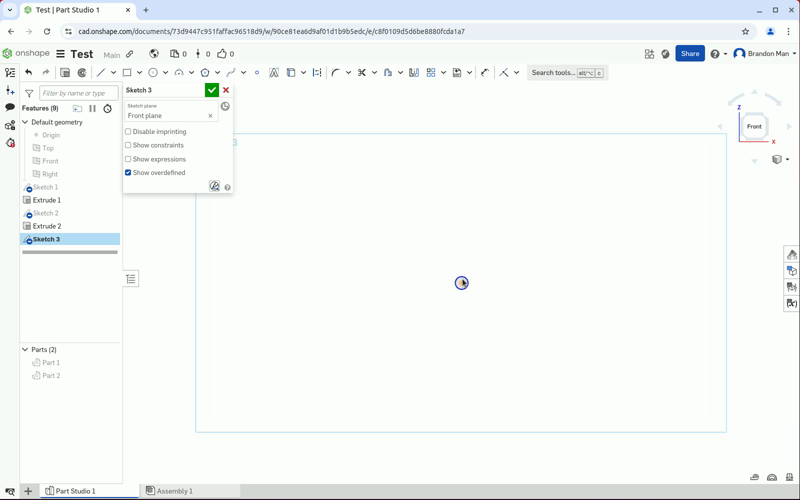
scroll(6)
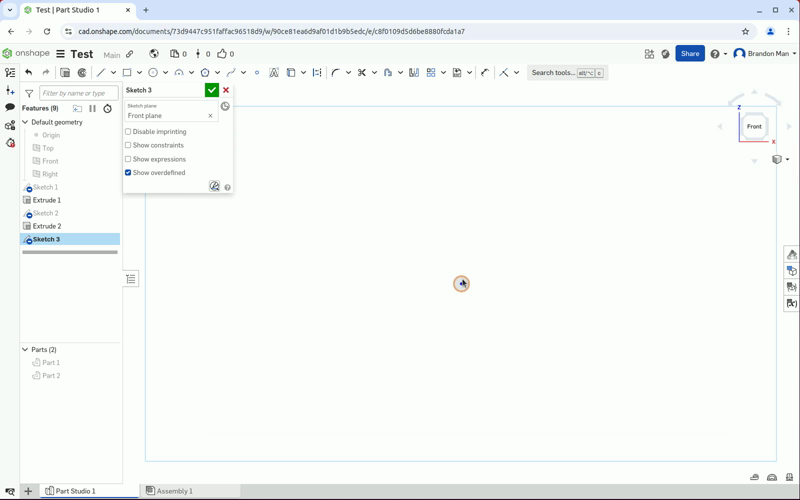
scroll(6)
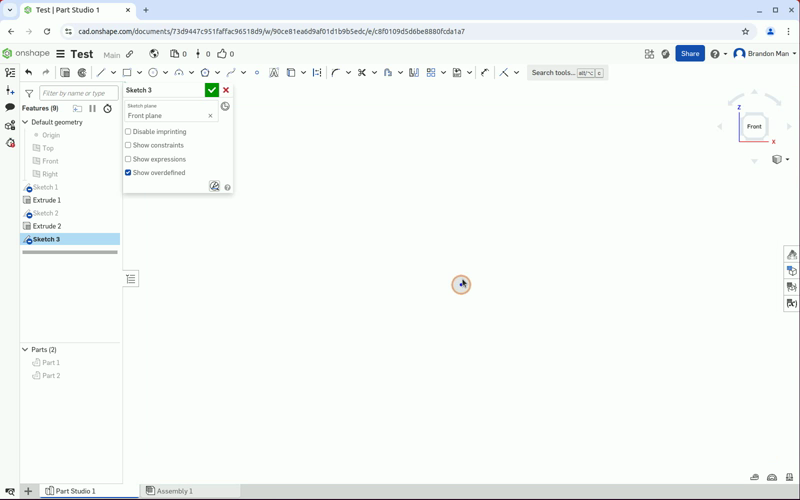
scroll(6)
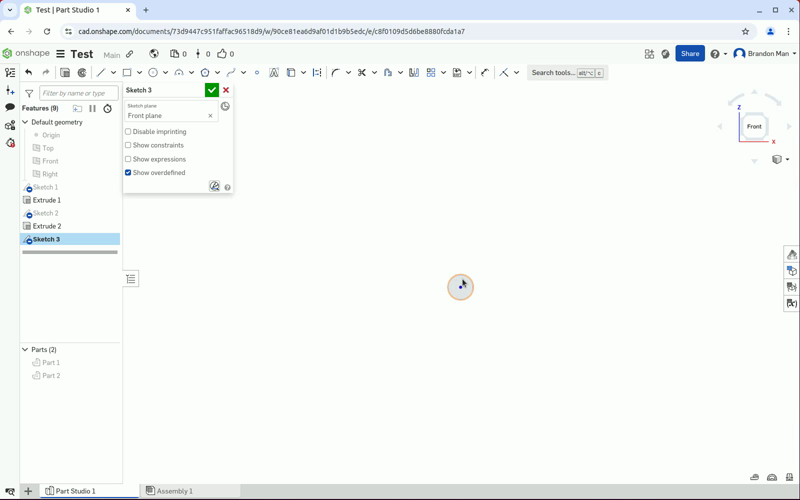
scroll(6)
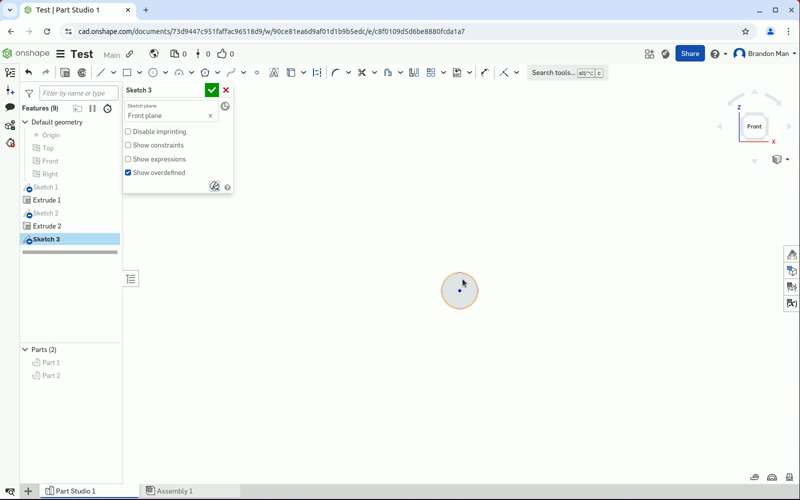
scroll(6)
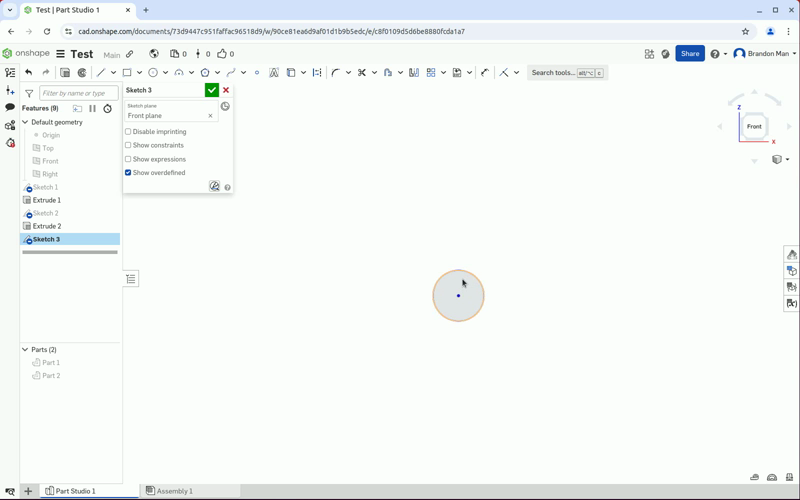
scroll(6)
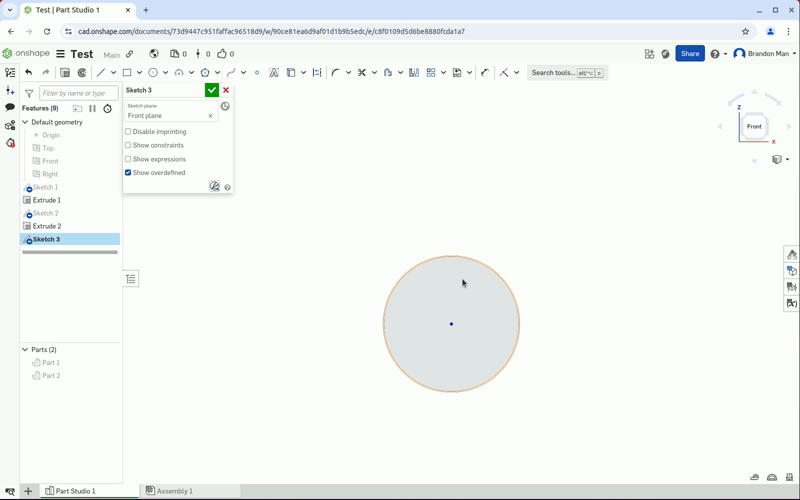
click(462, 278)
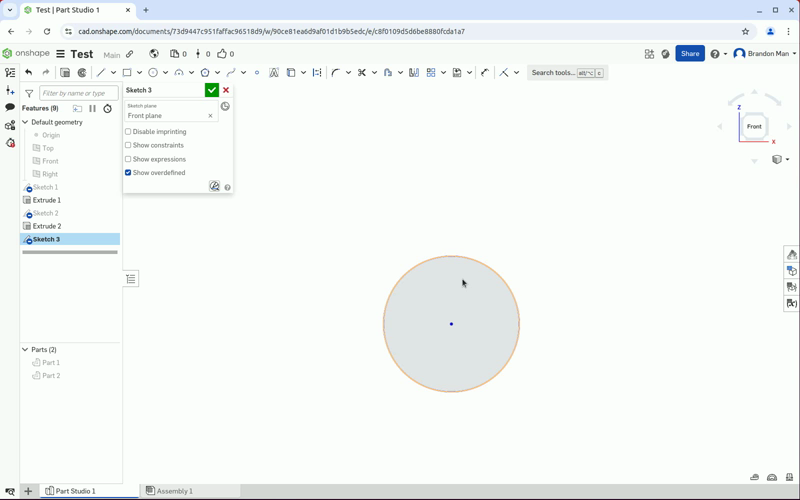
scroll(-6)
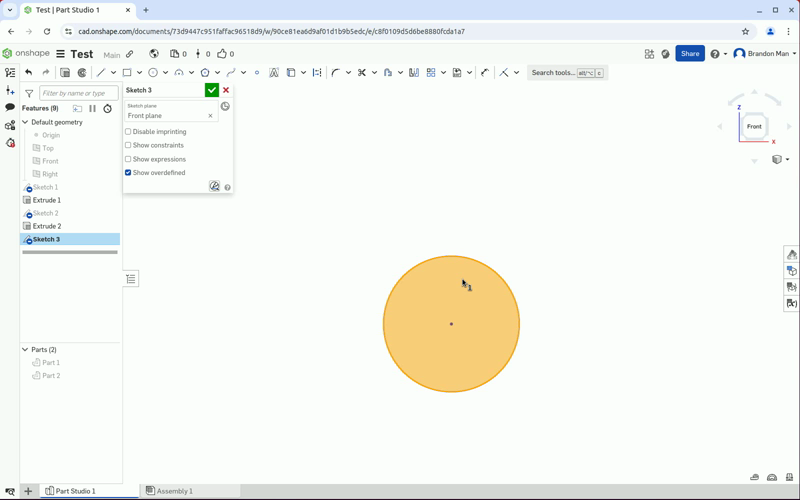
scroll(-6)
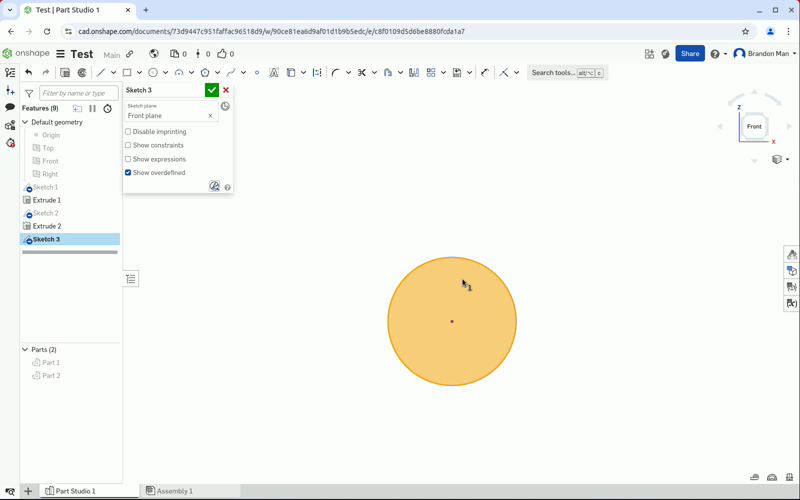
scroll(-6)
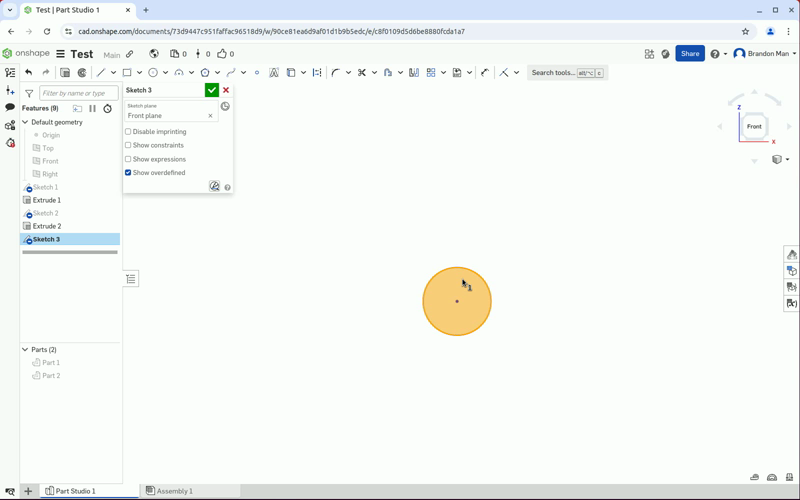
scroll(-6)
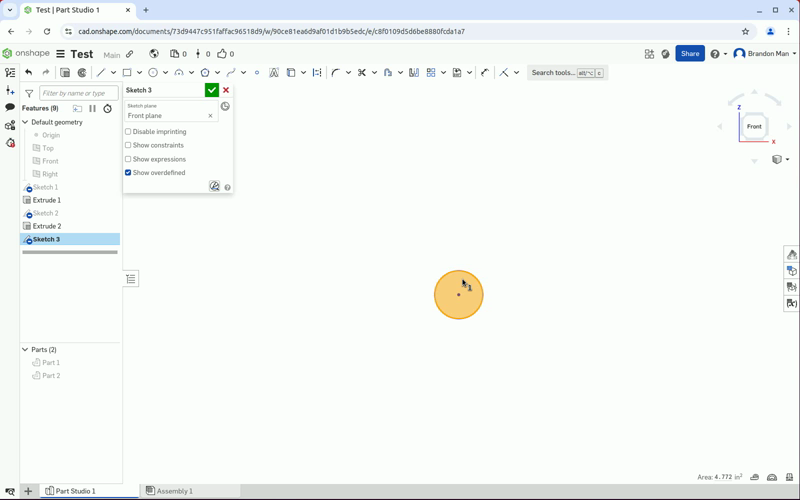
scroll(-6)
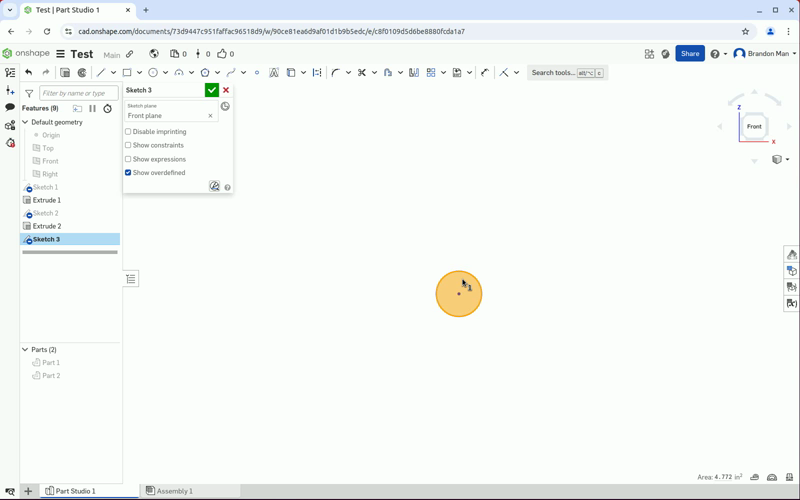
scroll(-6)
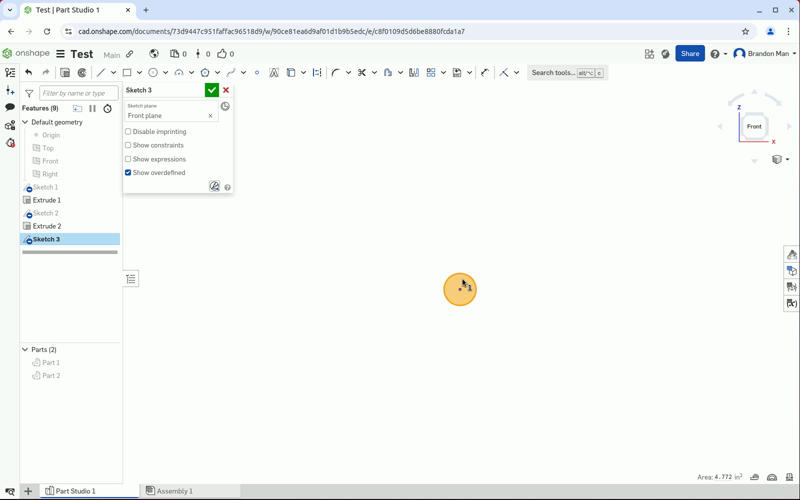
scroll(-6)
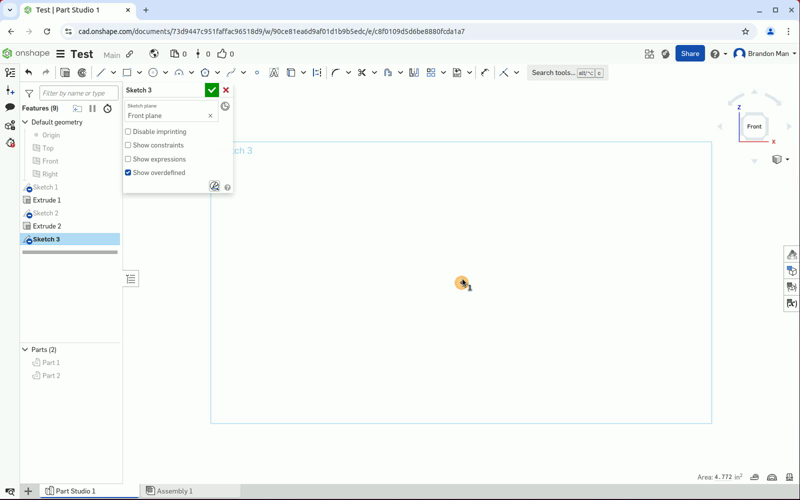
mouse_move(73, 352)
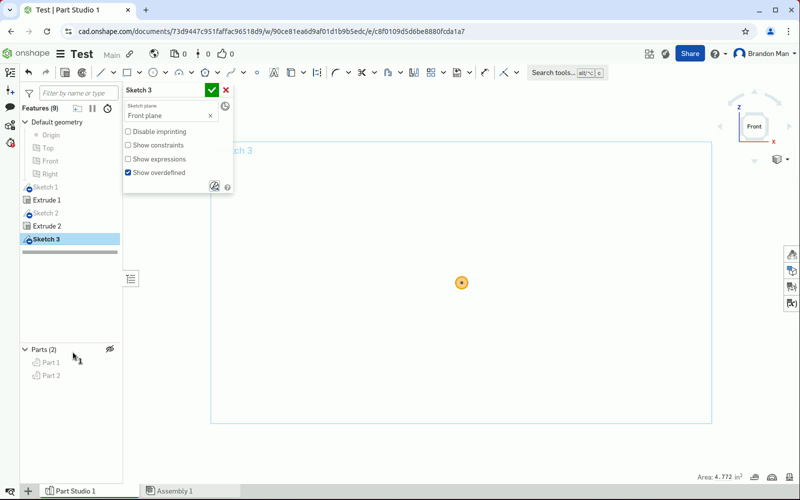
key(shift+y)
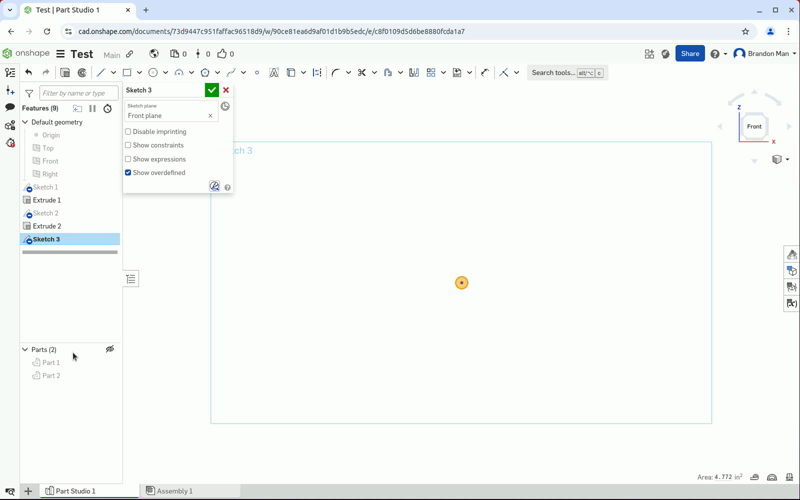
key(shift+e)
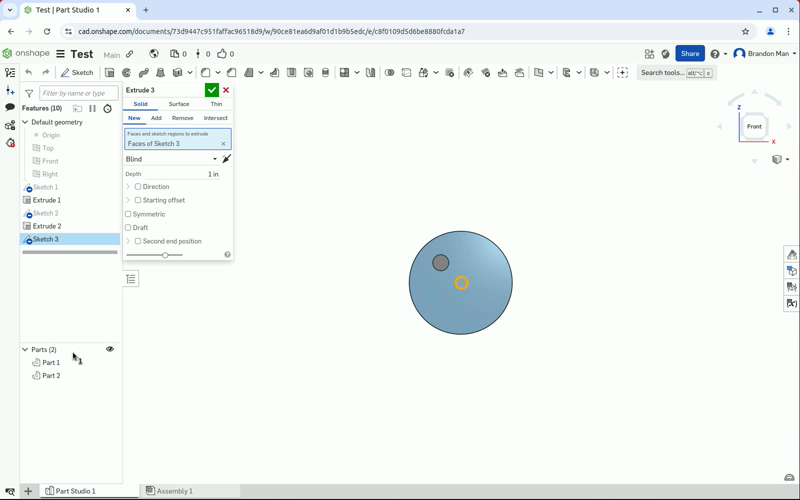
mouse_move(143, 106)
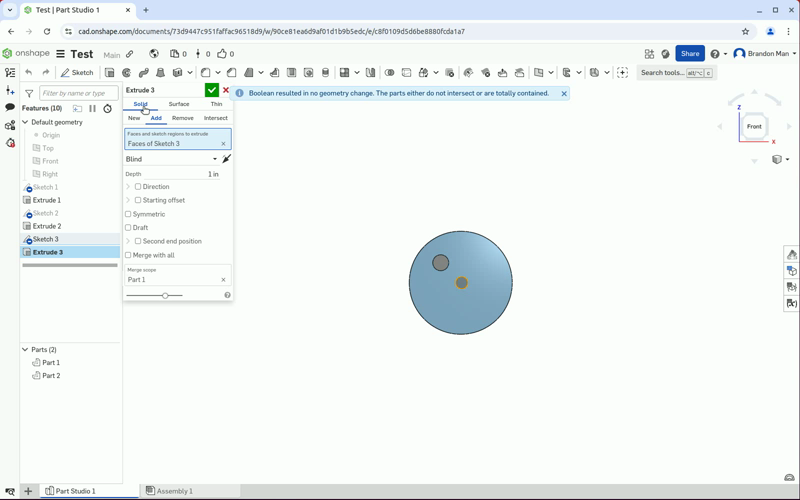
click(143, 106)
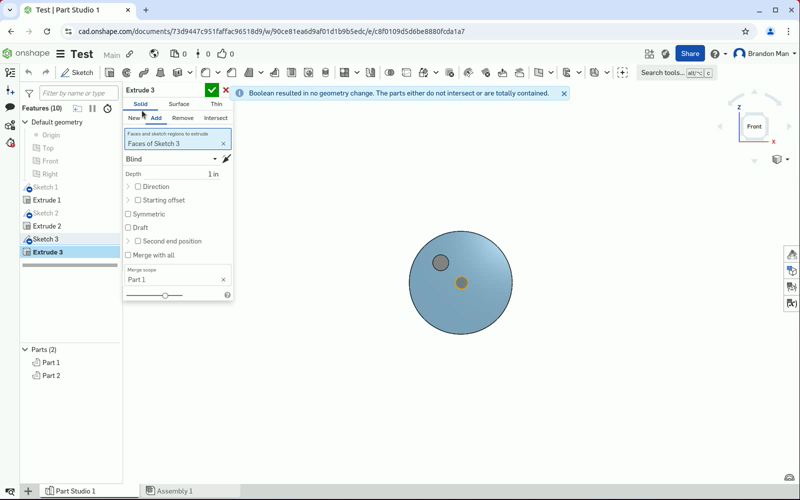
mouse_move(137, 120)
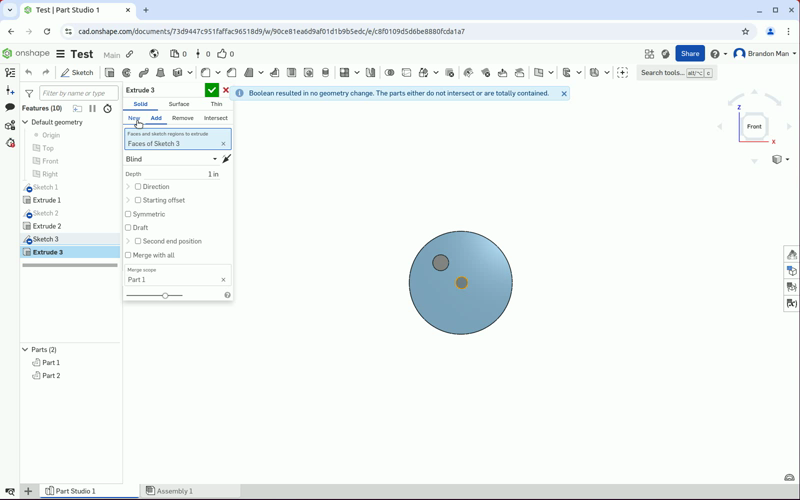
click(137, 120)
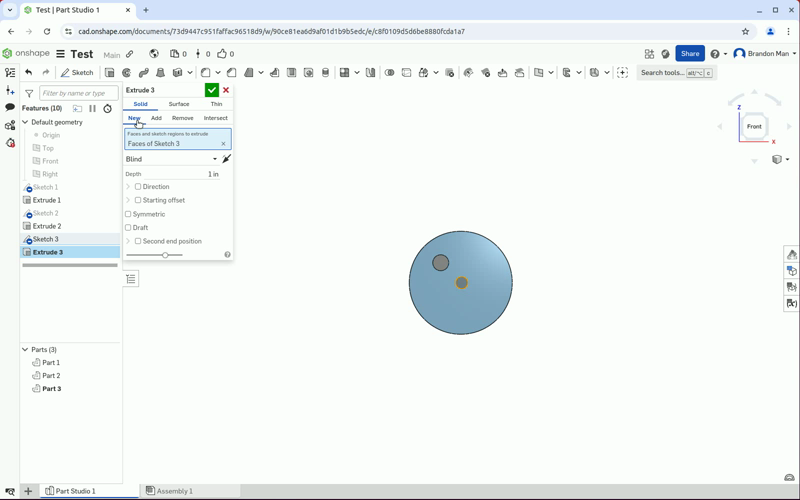
key(tab, 4)
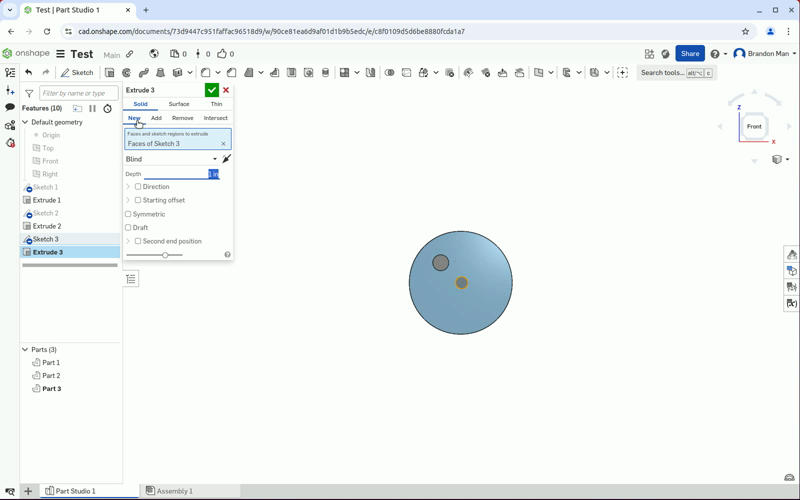
text(-23.108)
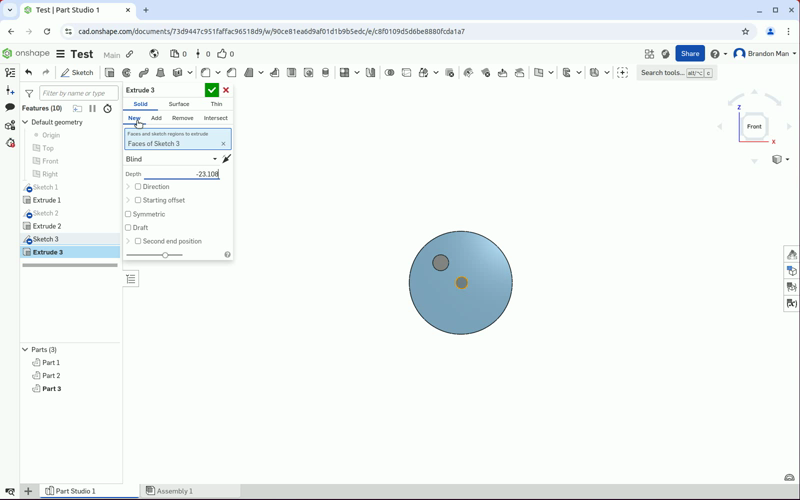
key(enter)
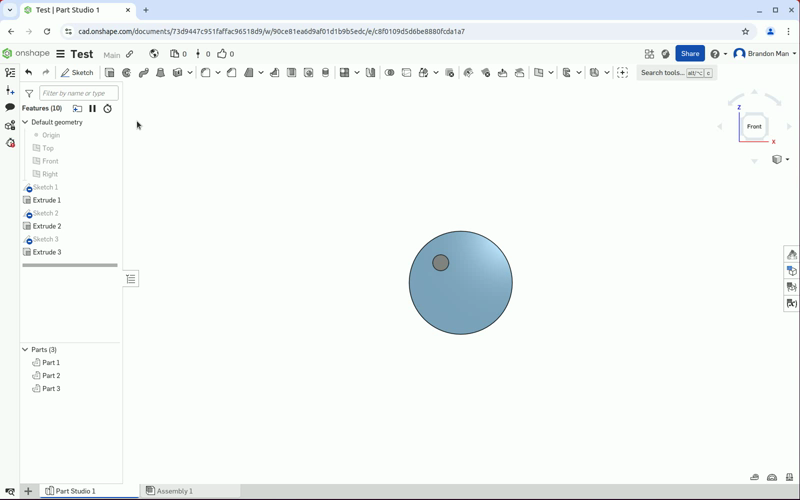
key(shift+h)
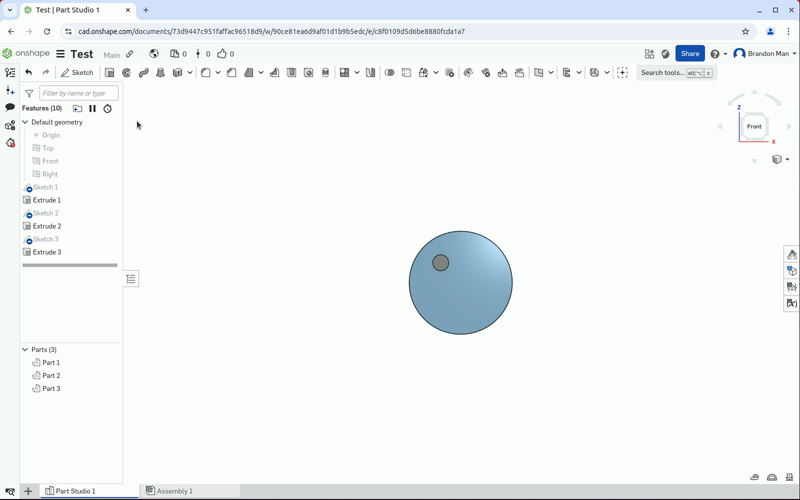
key(shift+h)
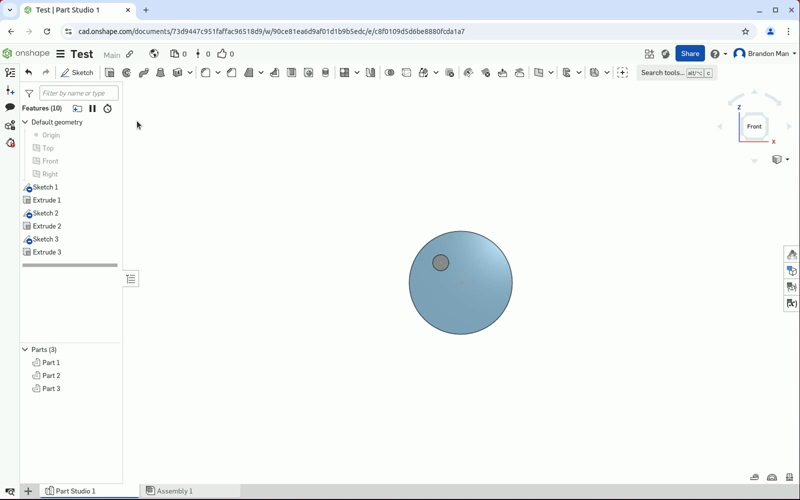
key(shift+7)
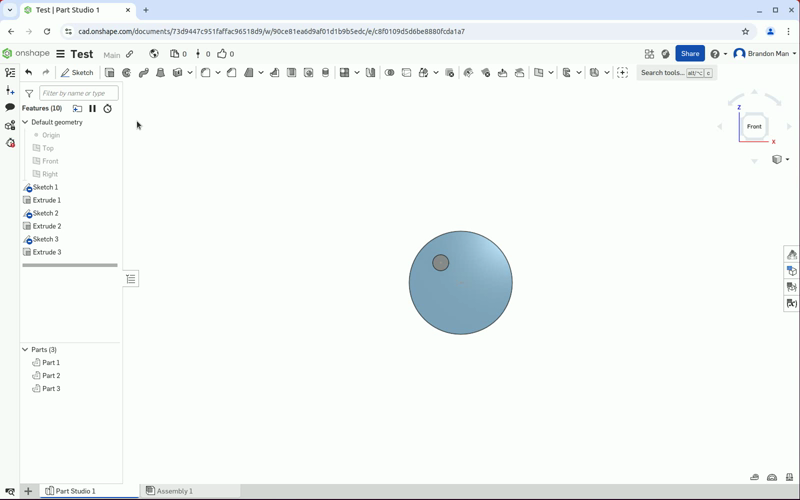
key(left, 2)
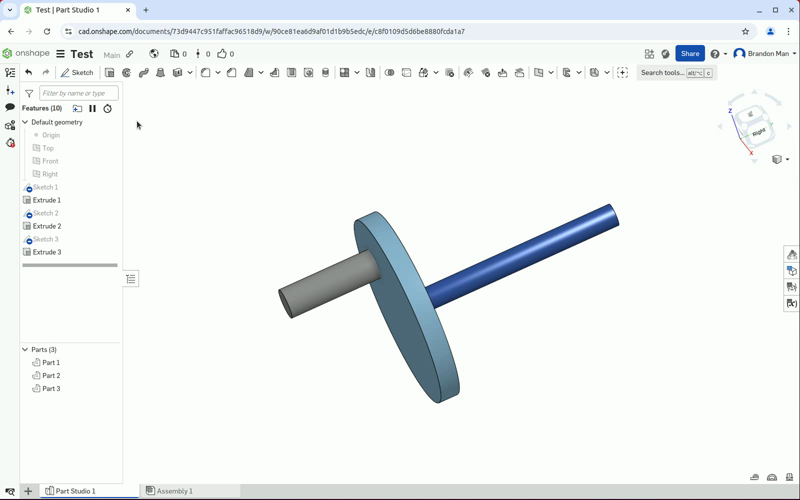
key(down, 2)
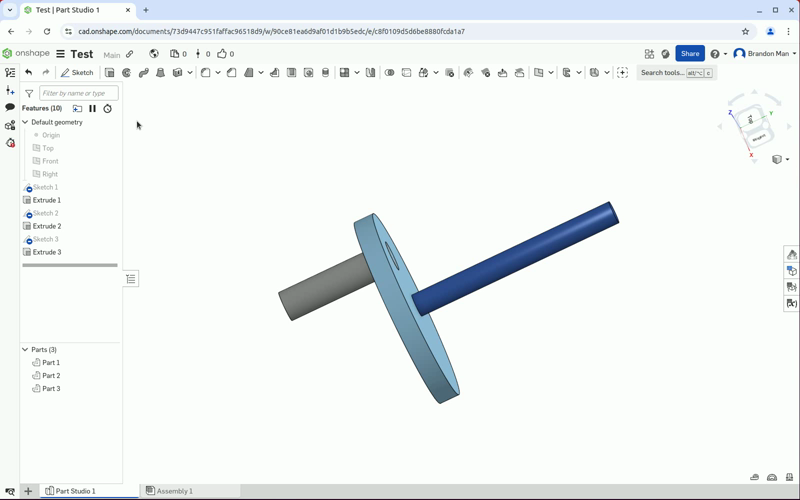
key(up, 2)
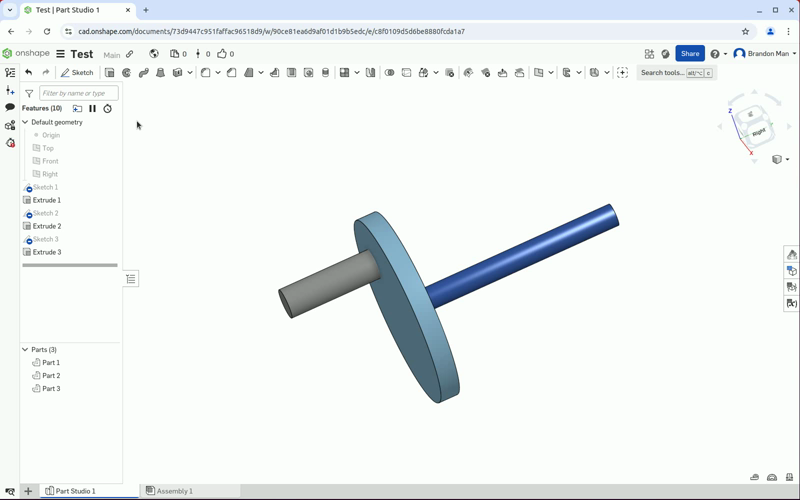
key(right, 2)
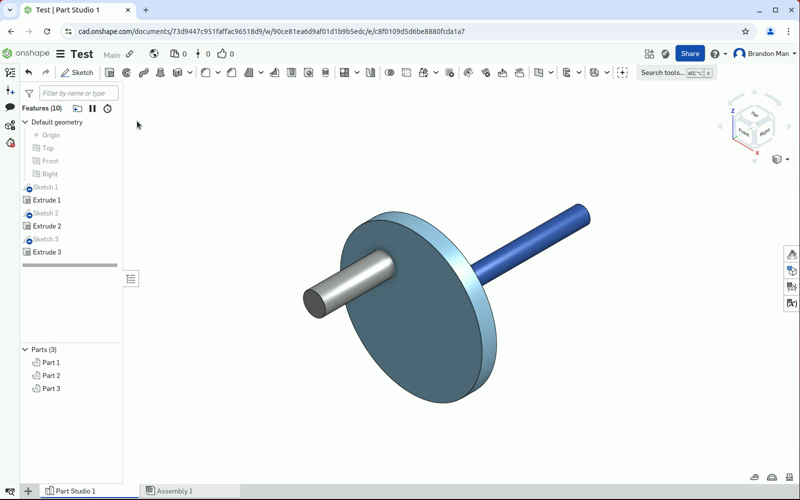
mouse_move(73, 189)
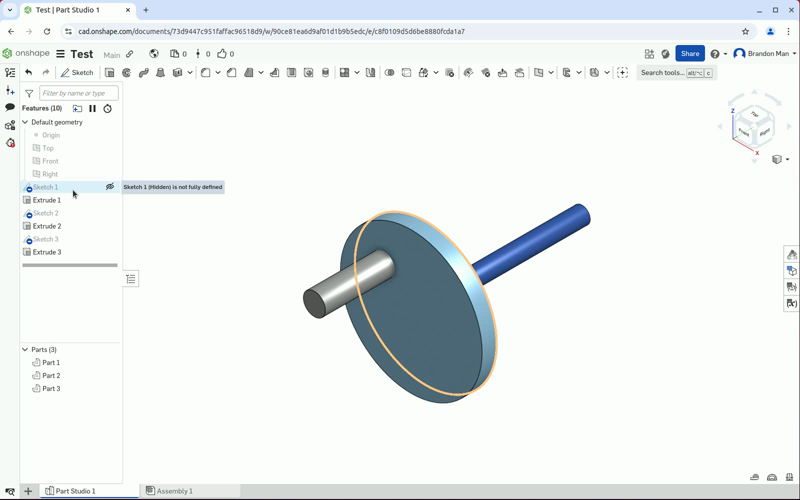
click(73, 189)